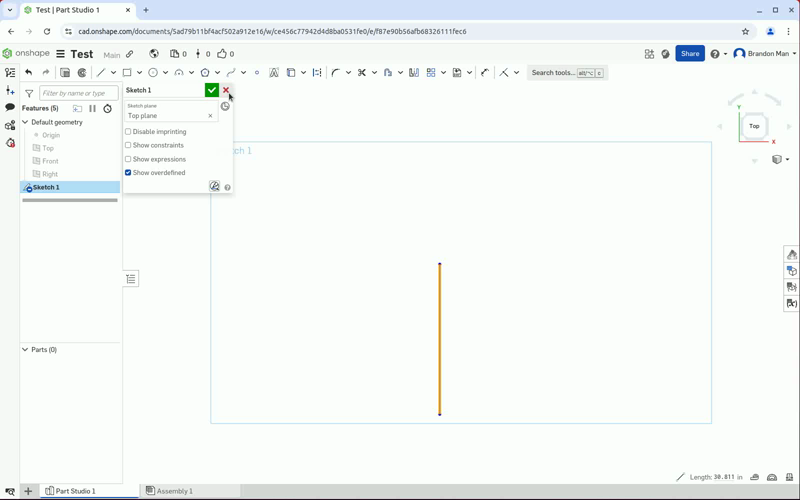
key(shift+h)
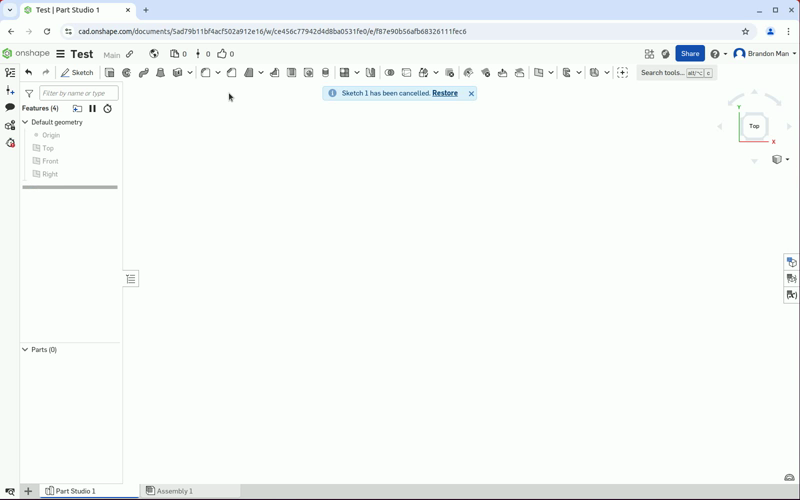
mouse_move(73, 352)
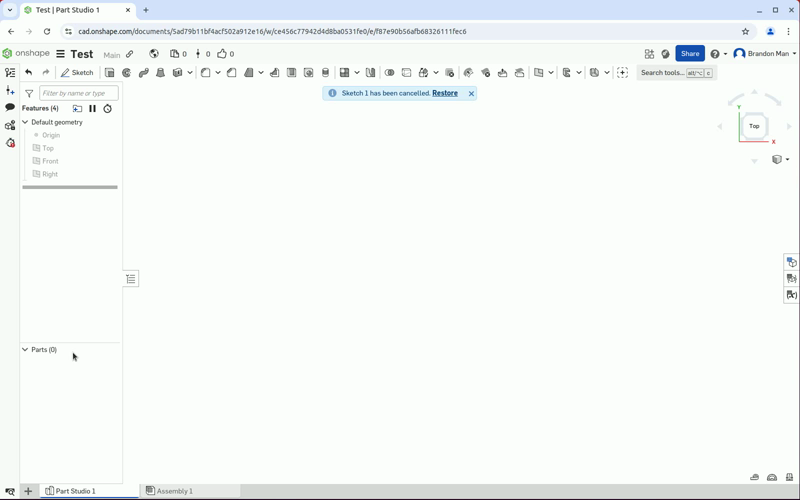
key(y)
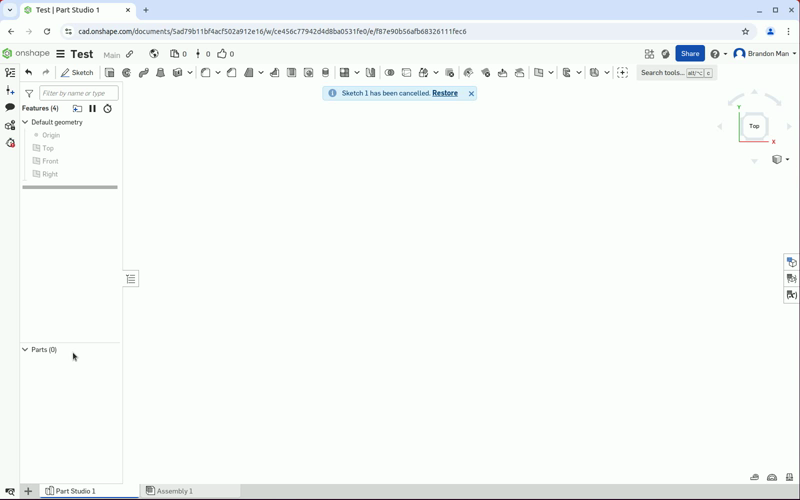
key(shift+p)
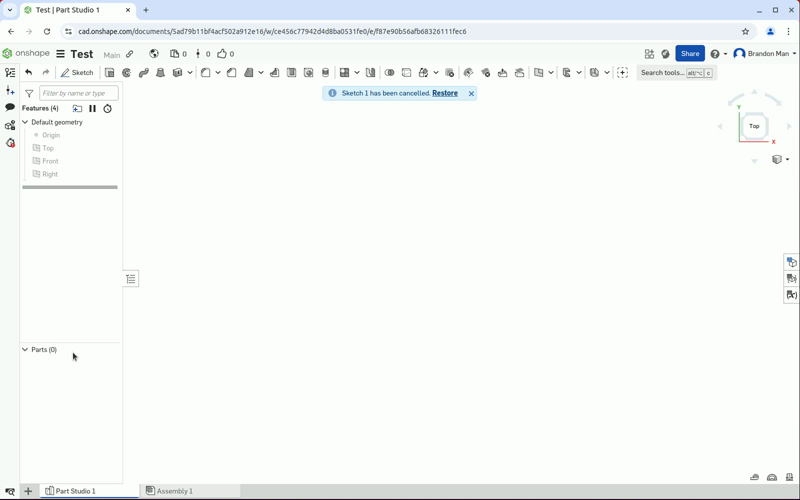
key(space)
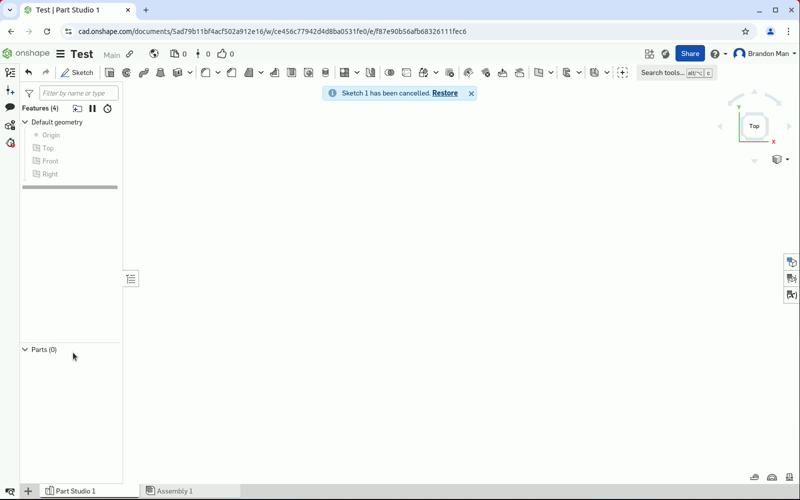
key_down(shift)
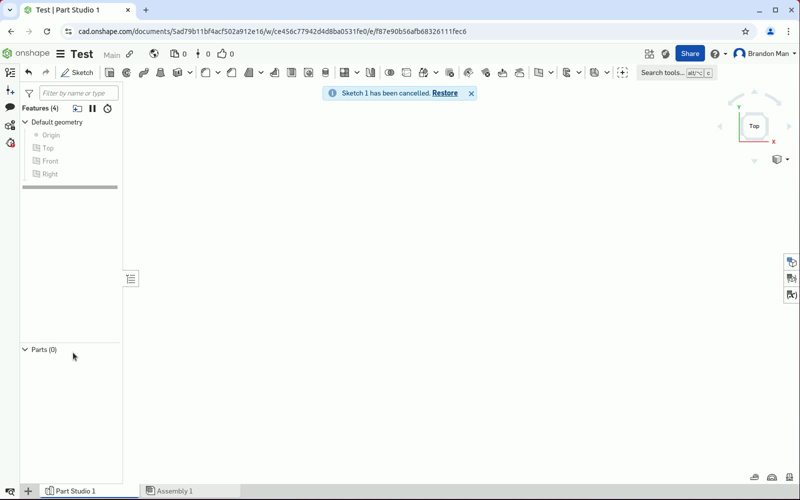
key(up)
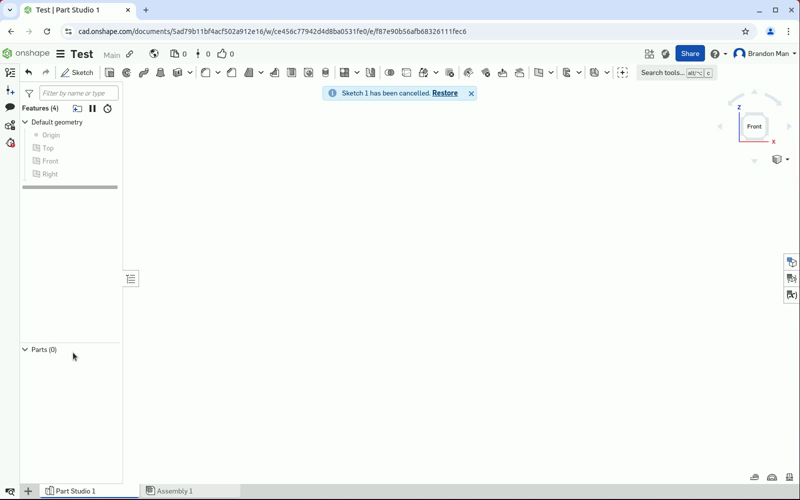
key_up(shift)
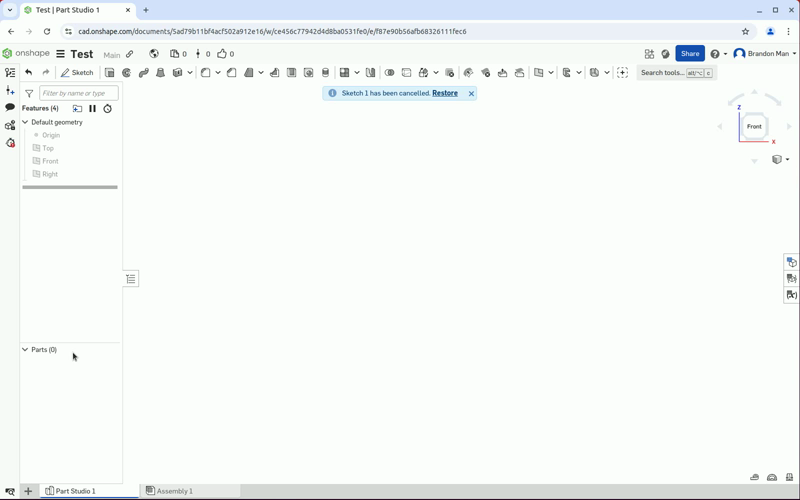
mouse_move(73, 352)
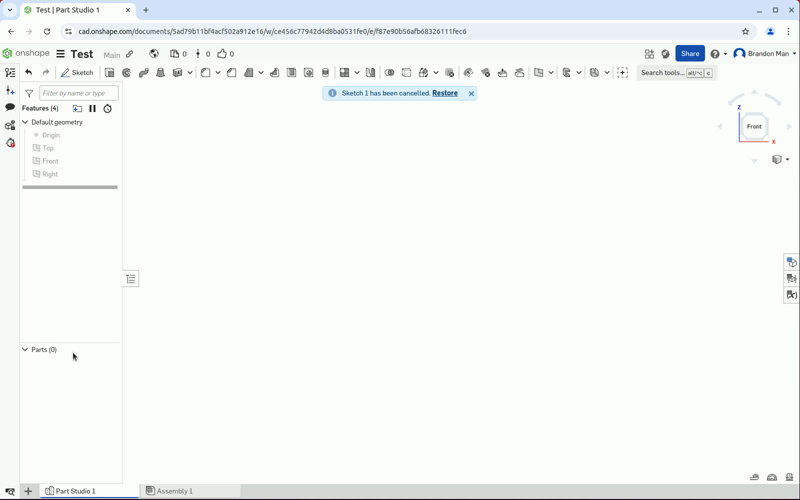
key(shift+y)
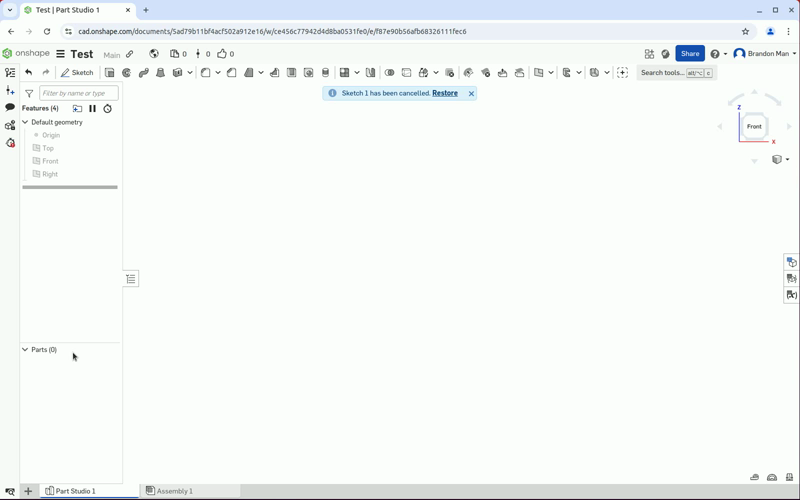
key(shift+s)
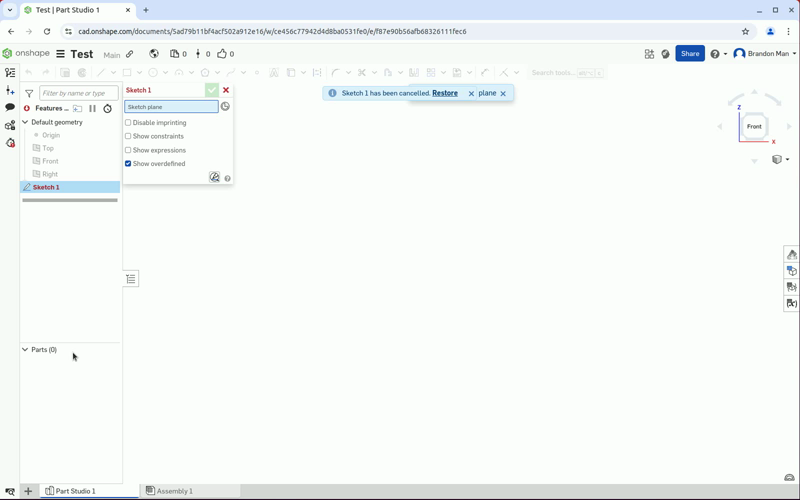
mouse_move(73, 163)
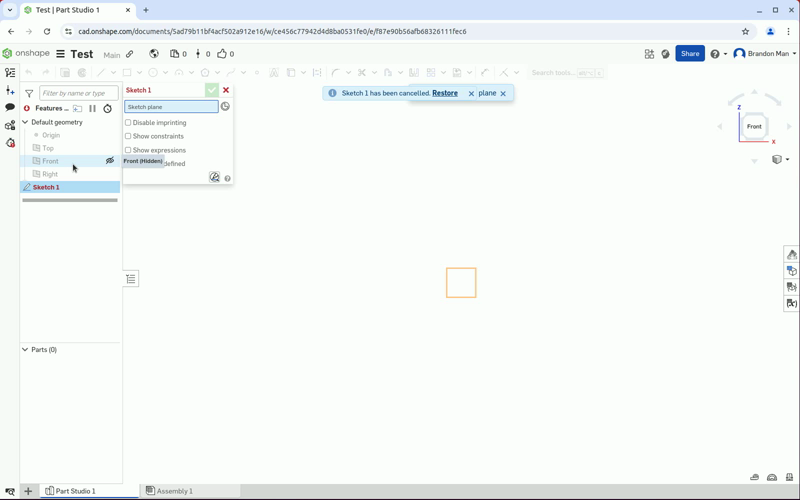
click(73, 163)
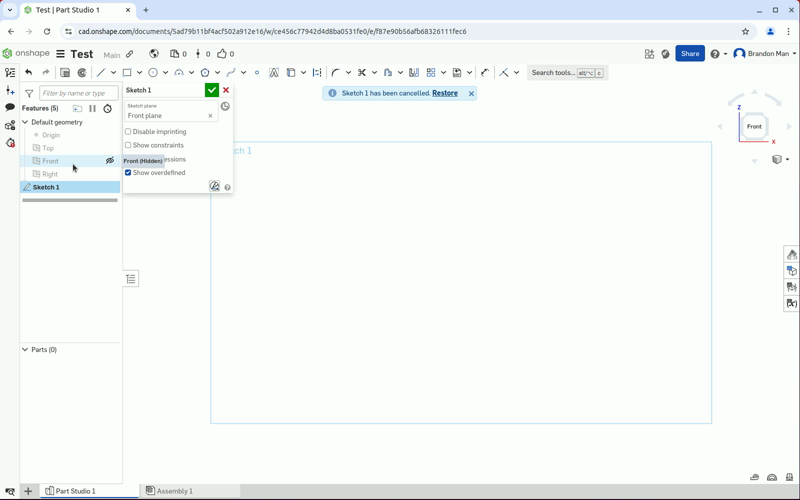
mouse_move(73, 352)
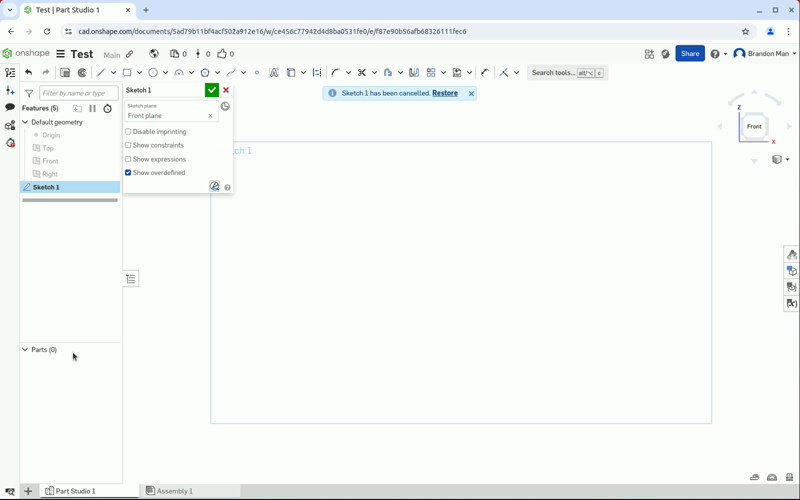
key(y)
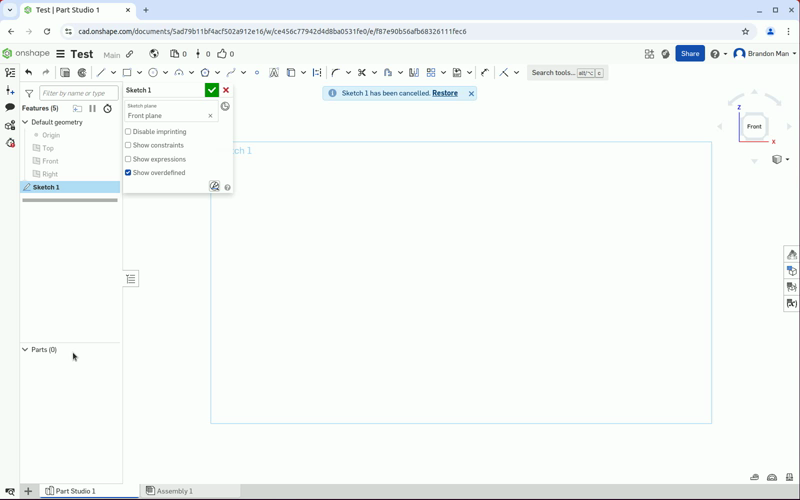
key(l)
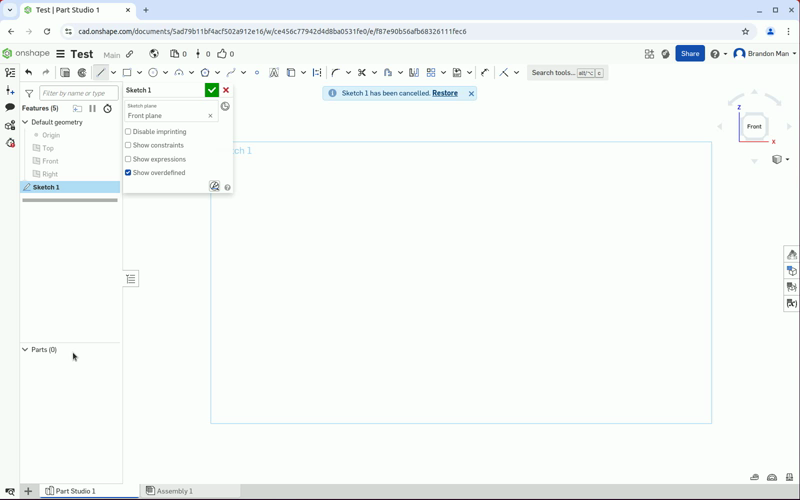
key_down(shift)
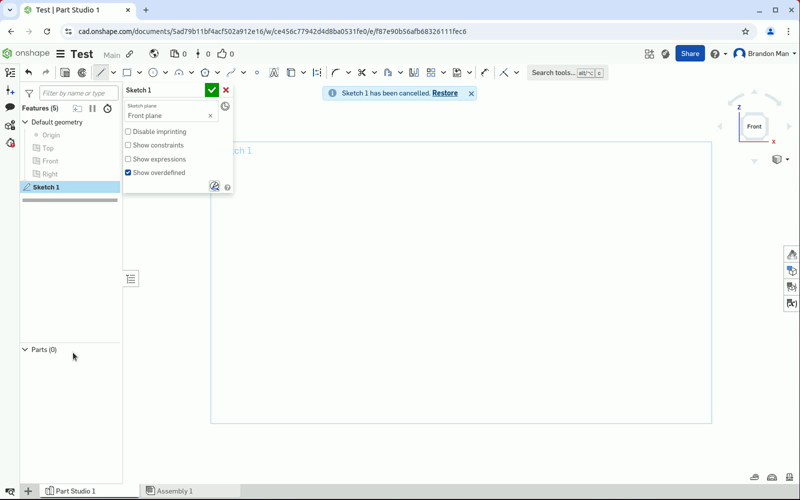
mouse_move(460, 220)
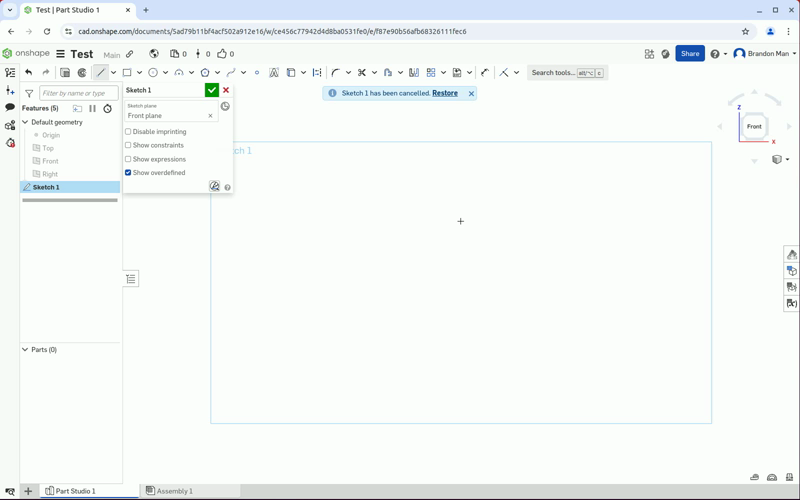
click(460, 220)
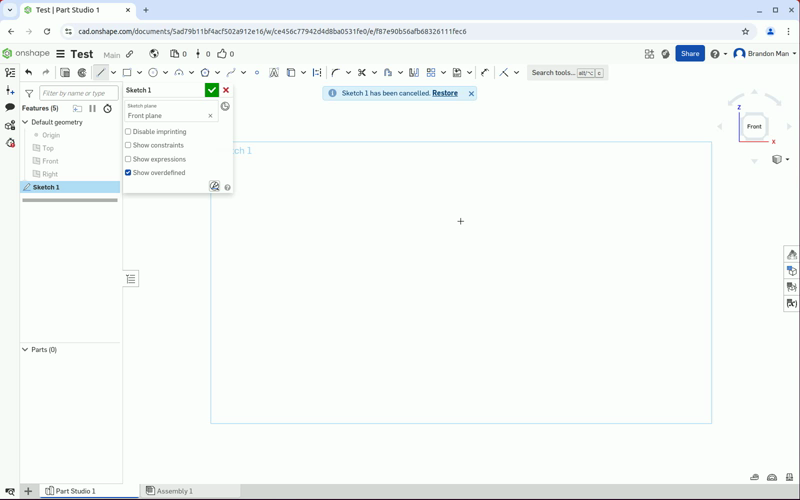
key_up(shift)
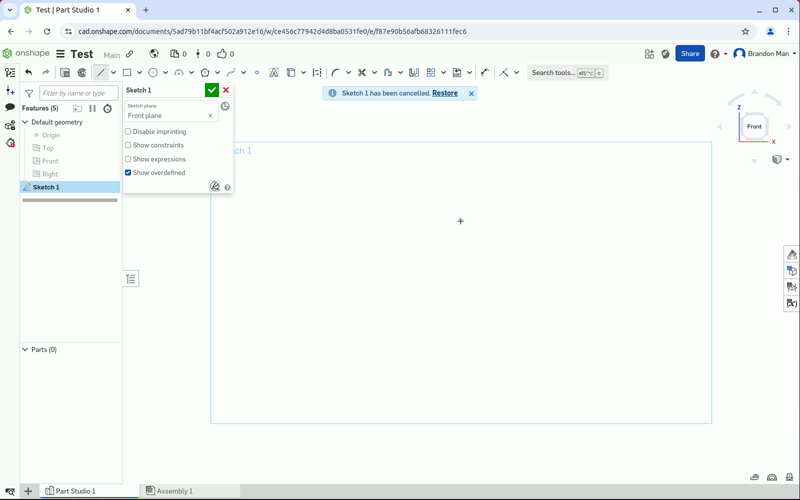
key_down(shift)
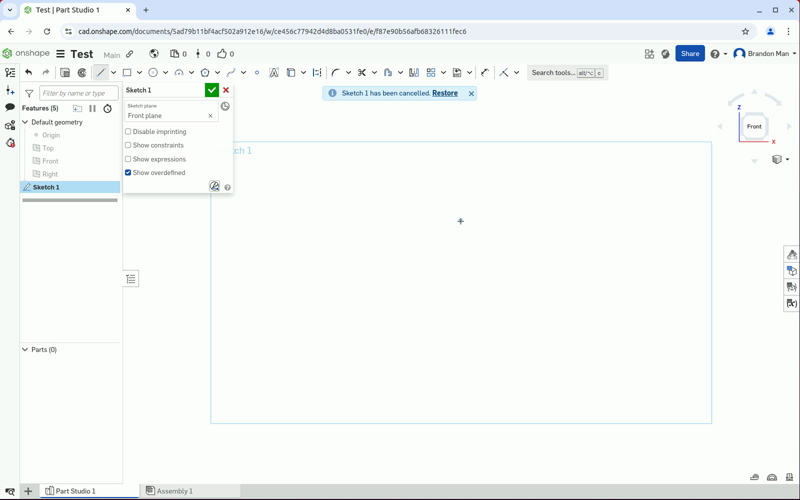
mouse_move(565, 220)
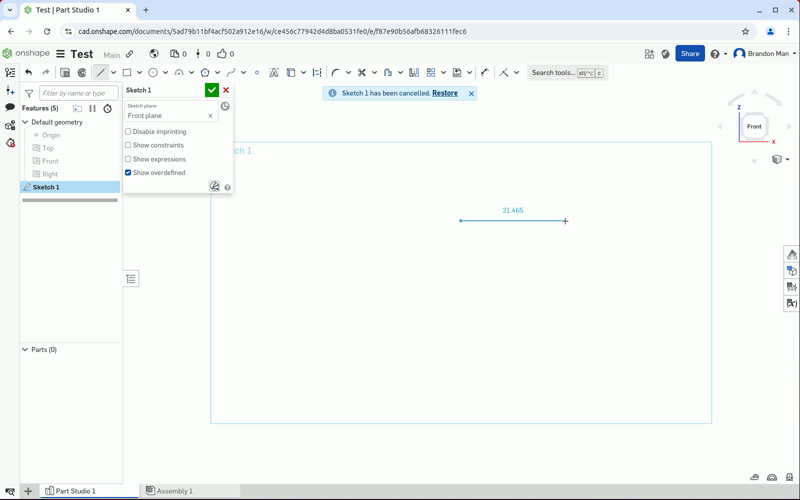
click(565, 220)
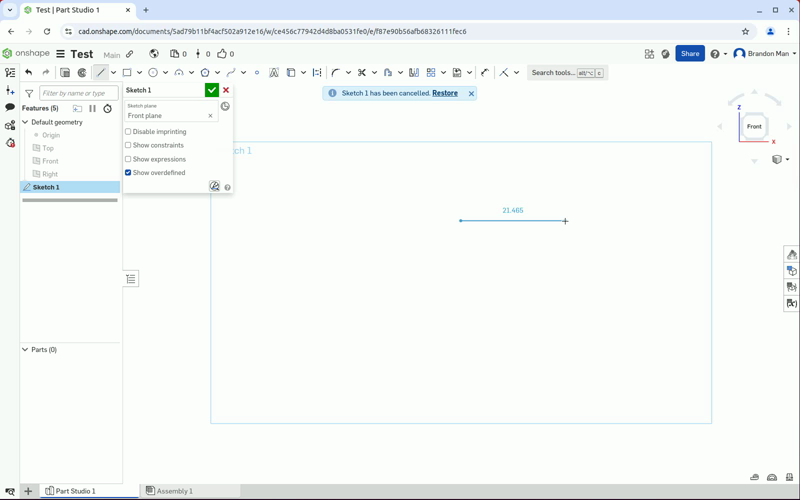
key_up(shift)
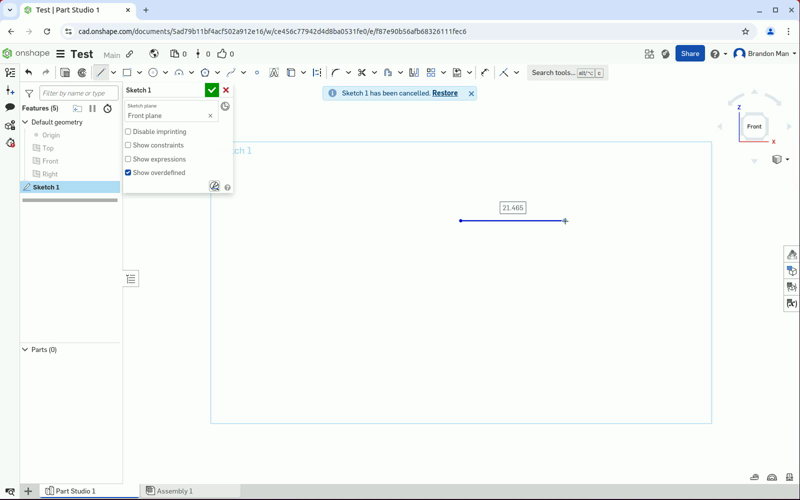
key_down(shift)
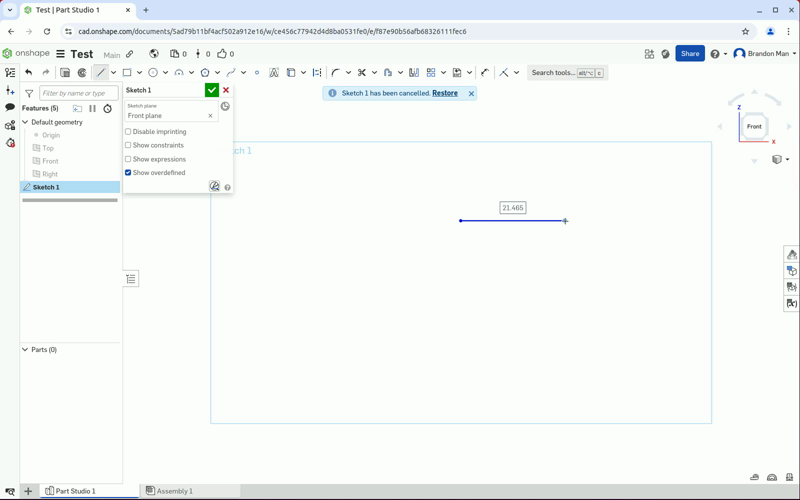
mouse_move(527, 170)
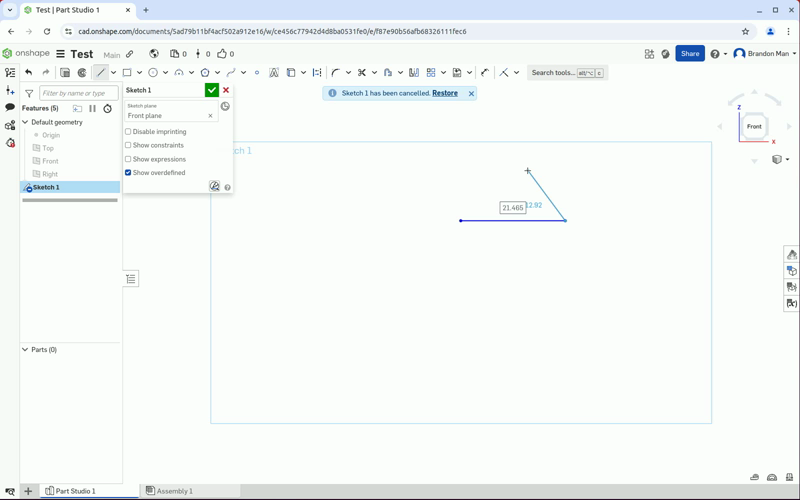
click(527, 170)
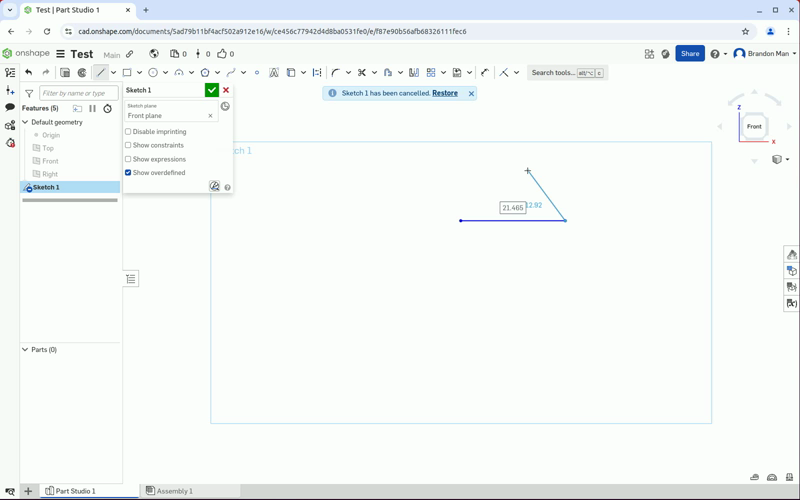
key_up(shift)
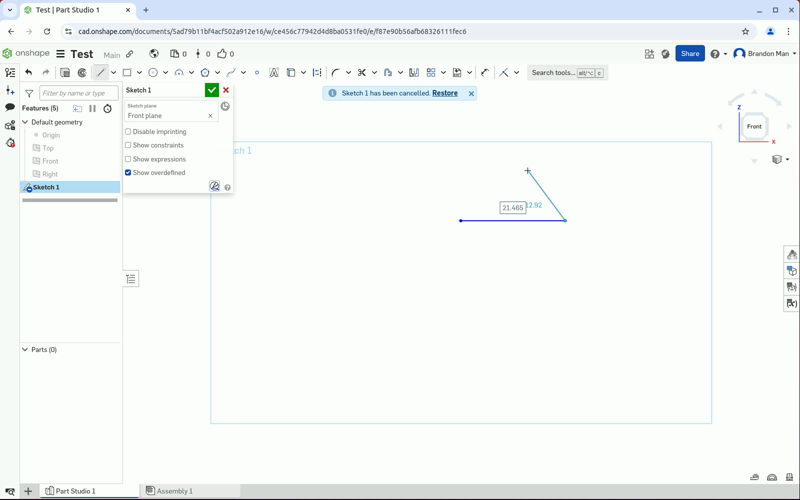
key_down(shift)
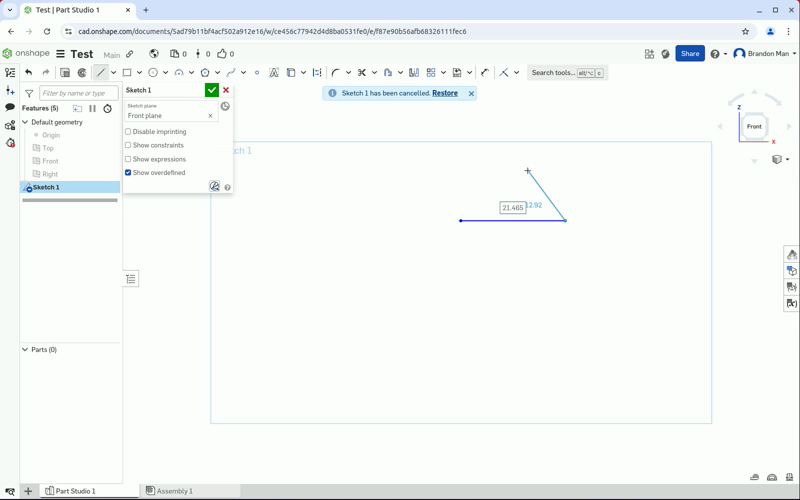
mouse_move(460, 220)
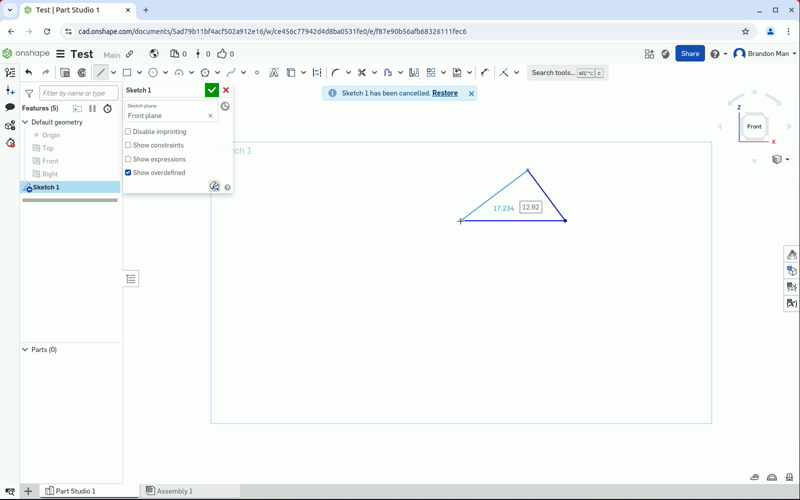
key_up(shift)
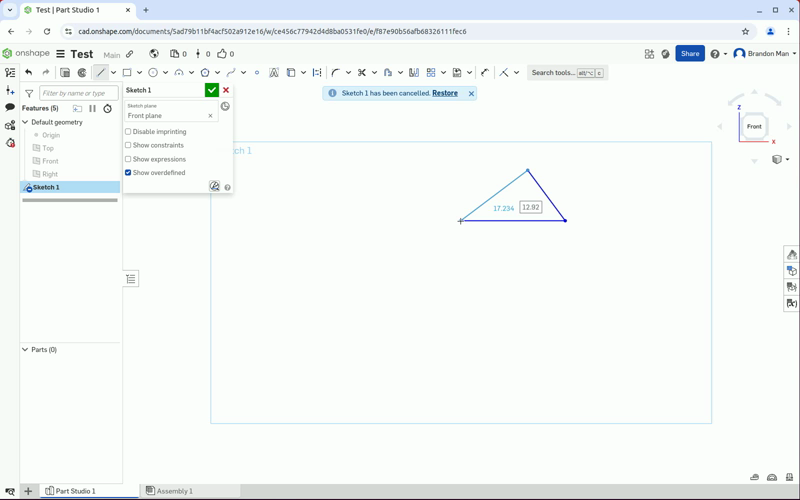
click(460, 220)
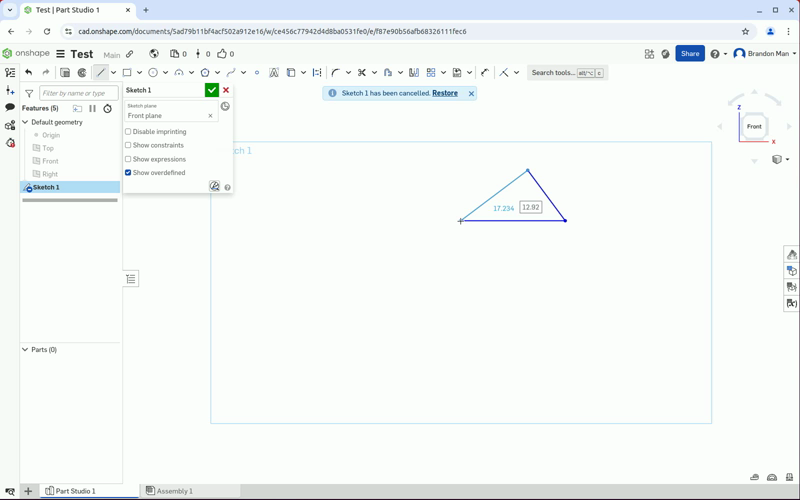
key(esc)
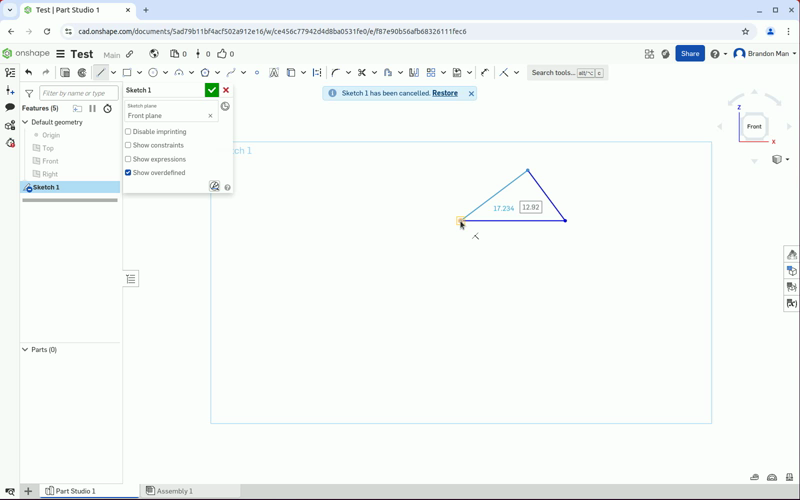
mouse_move(514, 191)
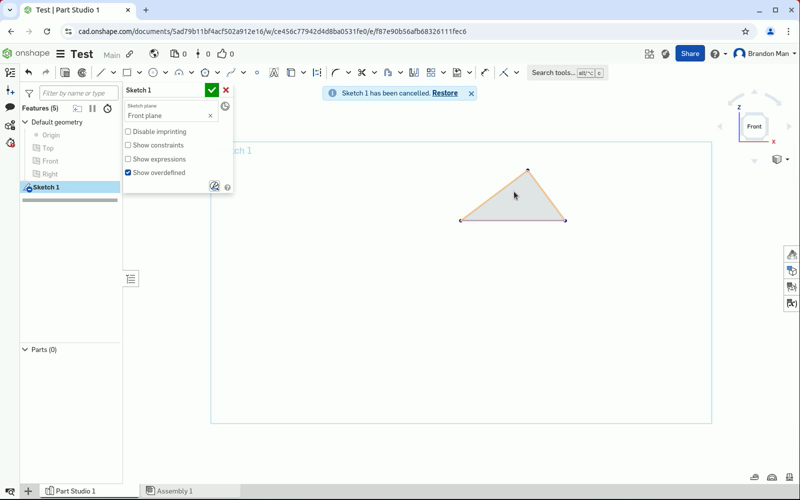
click(514, 191)
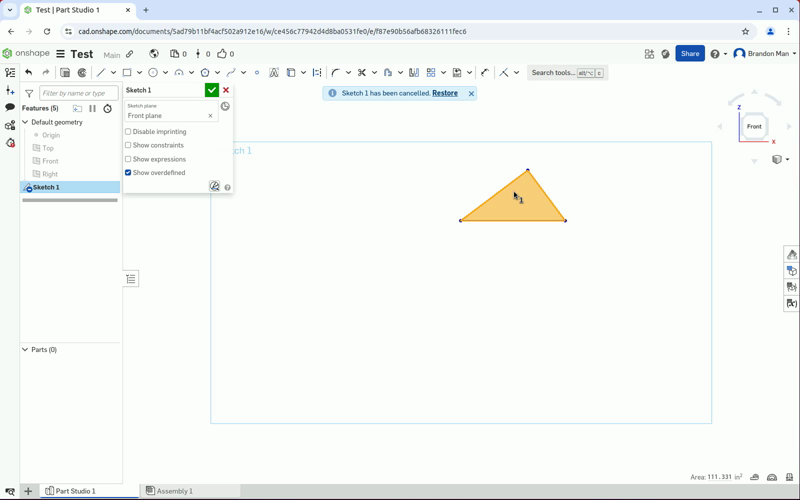
mouse_move(73, 352)
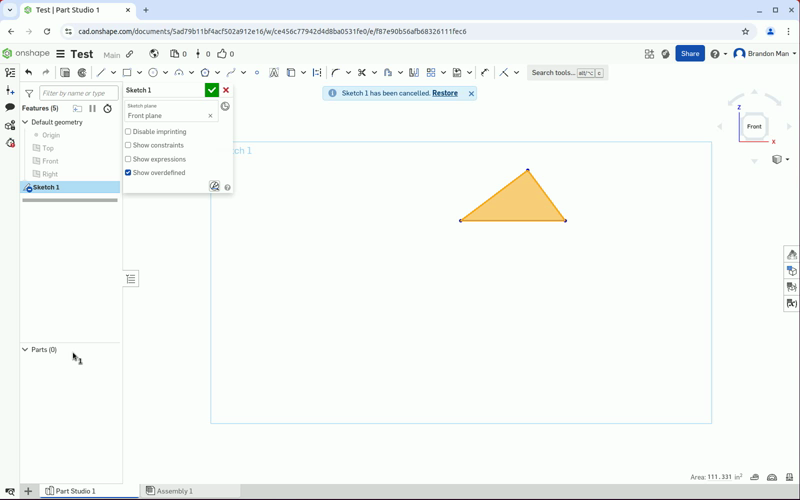
key(shift+y)
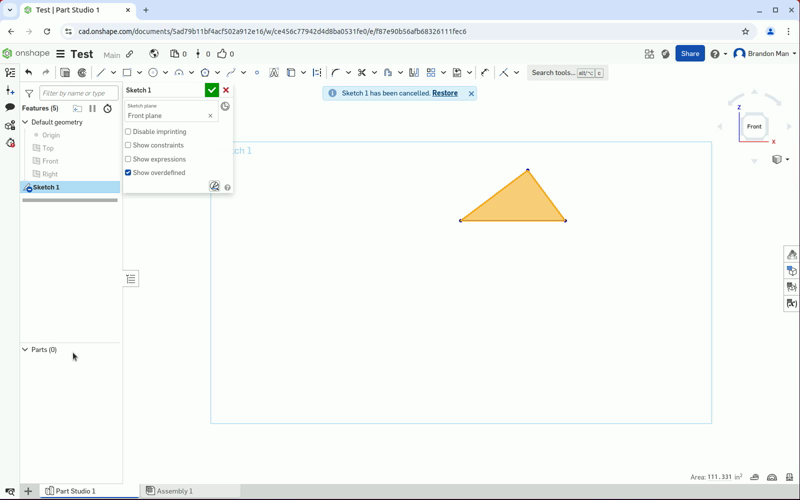
key(shift+e)
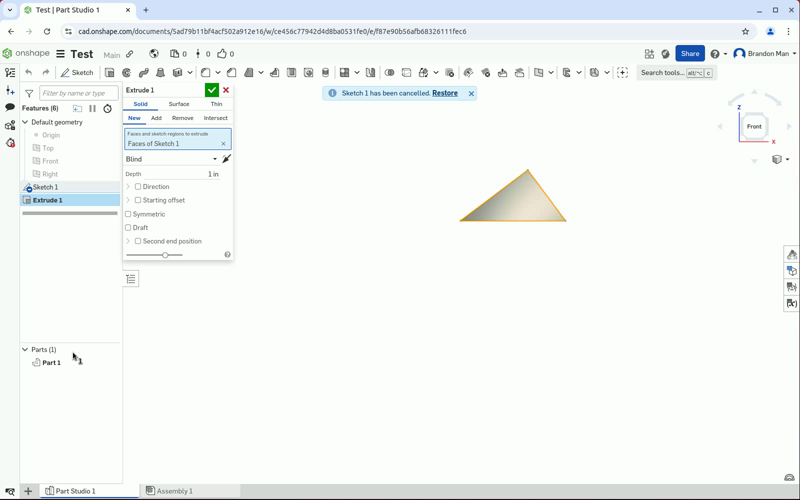
mouse_move(143, 106)
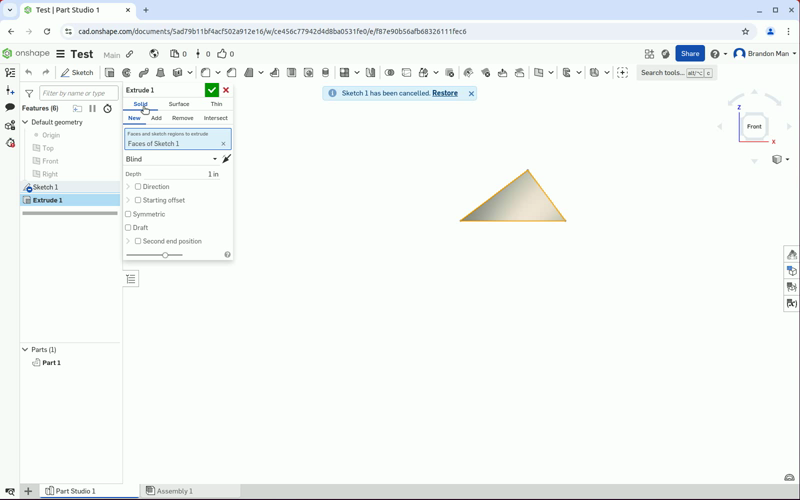
click(143, 106)
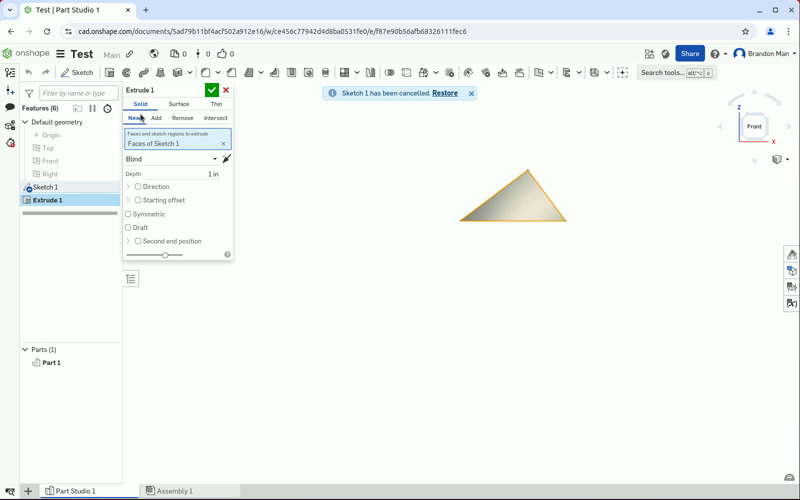
mouse_move(137, 120)
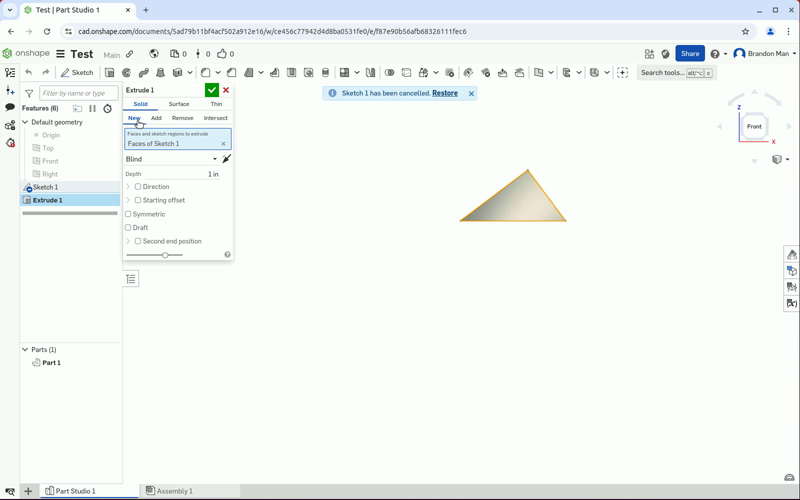
click(137, 120)
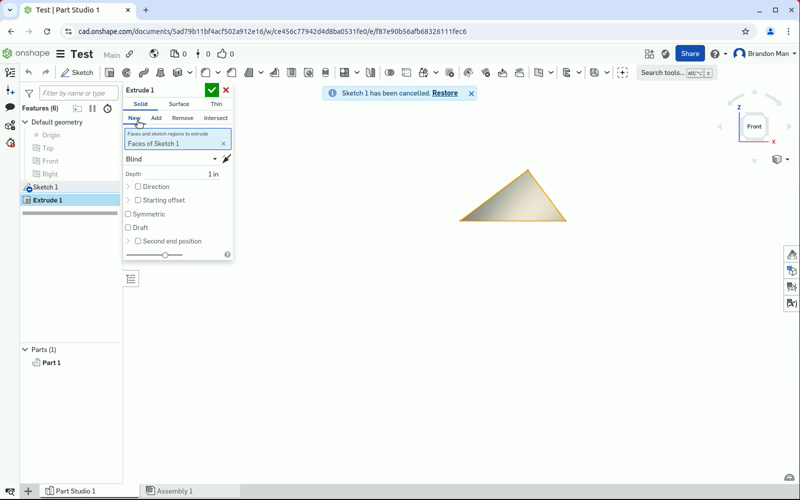
key(tab, 4)
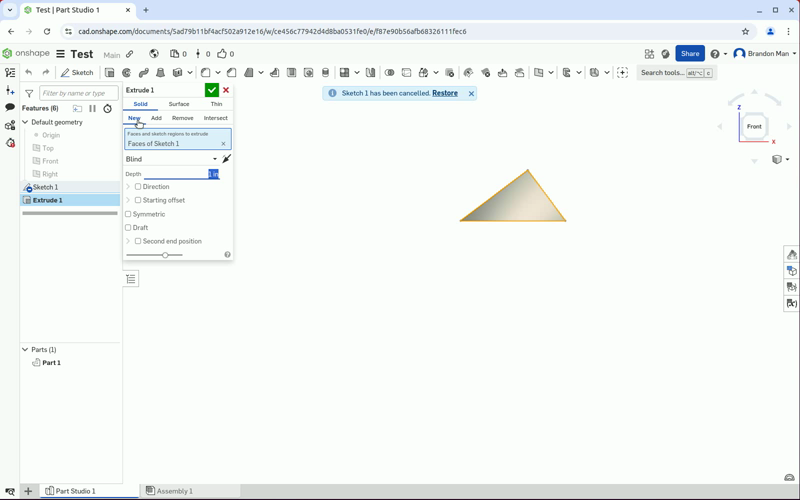
text(8.666)
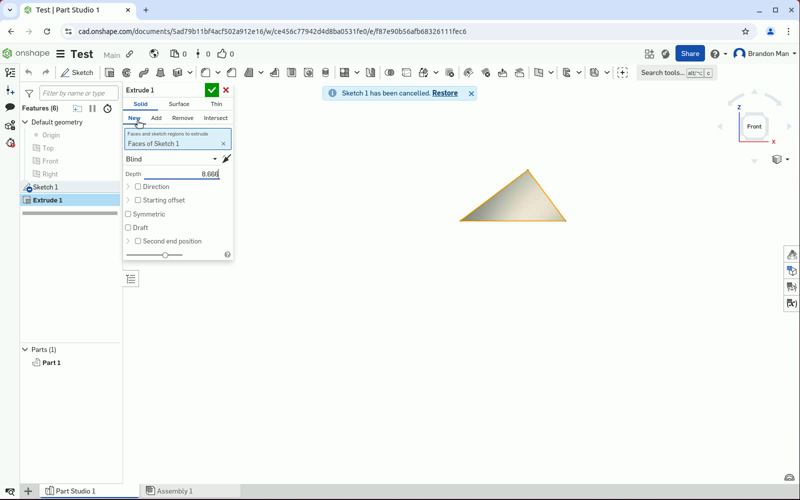
key(enter)
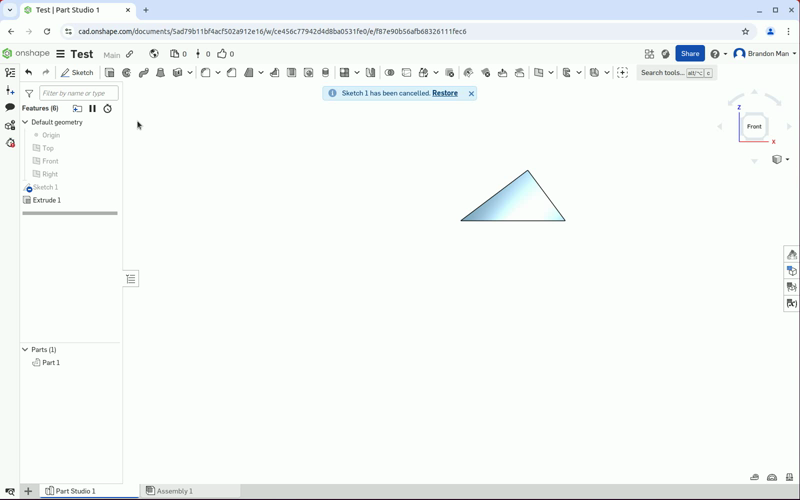
key(shift+h)
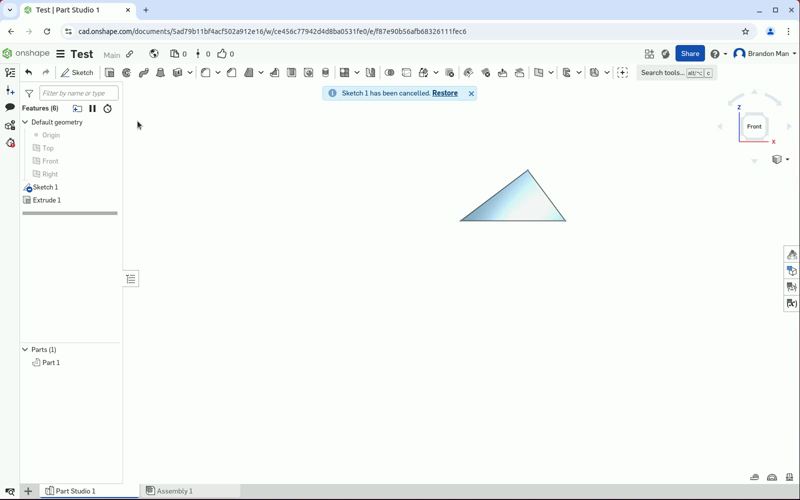
key(shift+h)
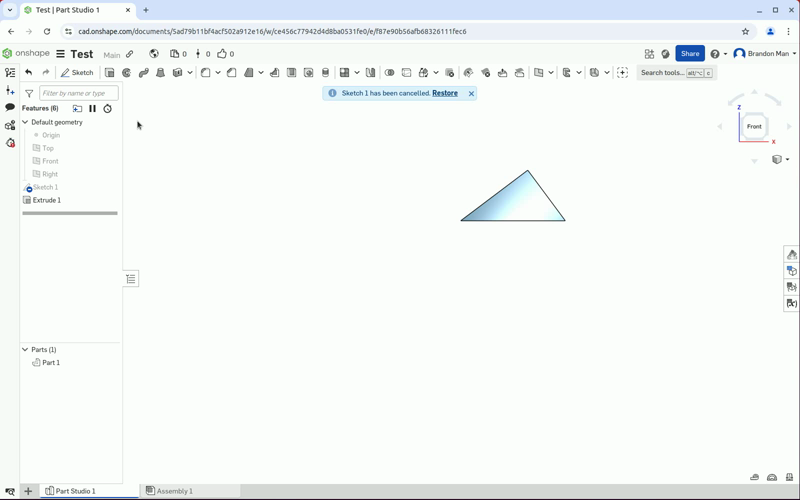
mouse_move(73, 189)
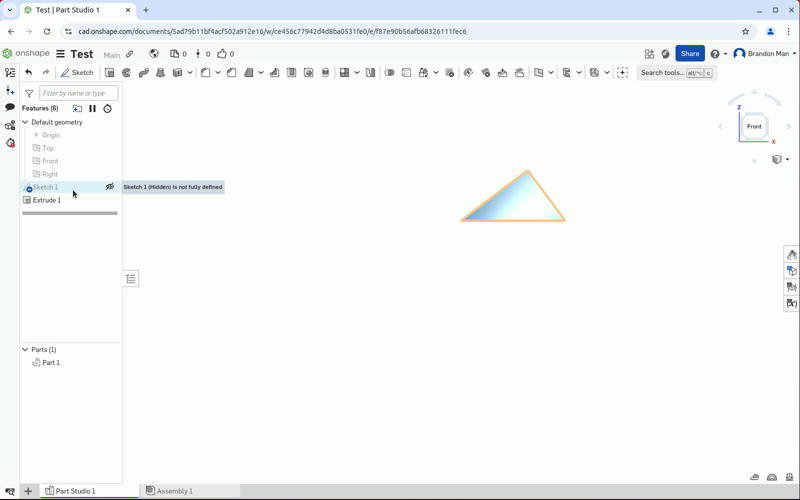
click(73, 189)
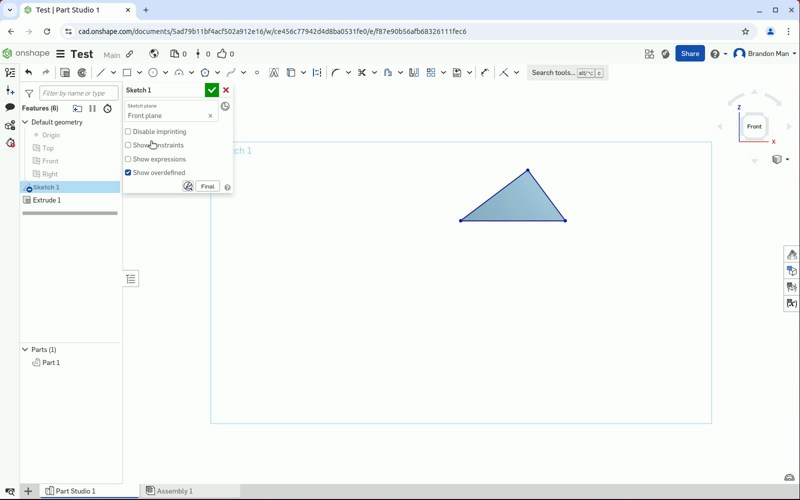
mouse_move(229, 92)
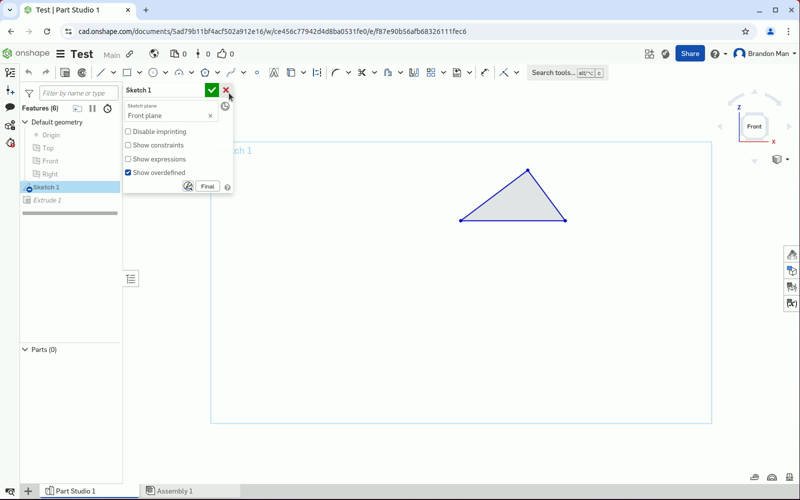
click(229, 92)
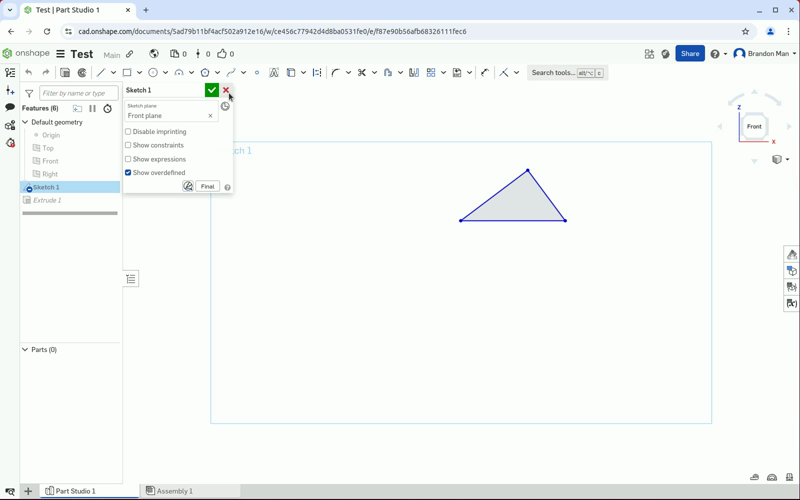
key(shift+s)
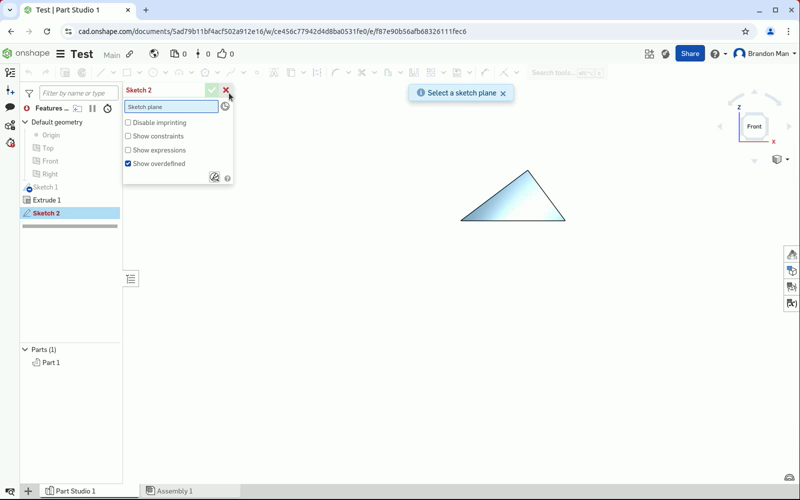
mouse_move(73, 163)
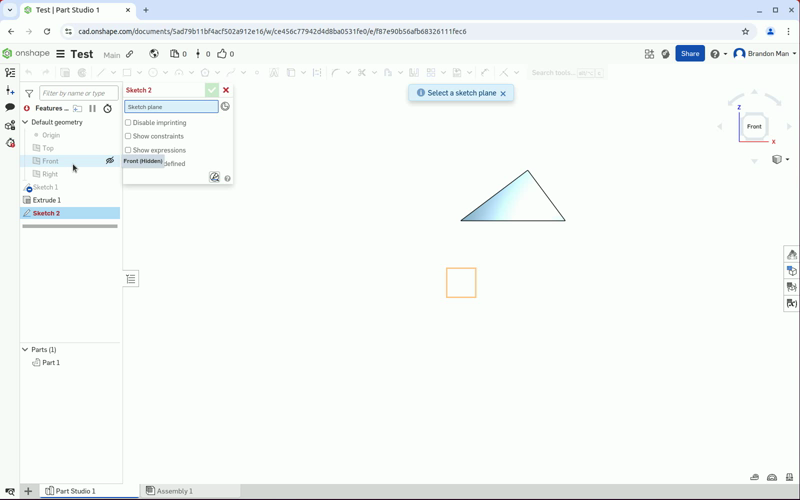
click(73, 163)
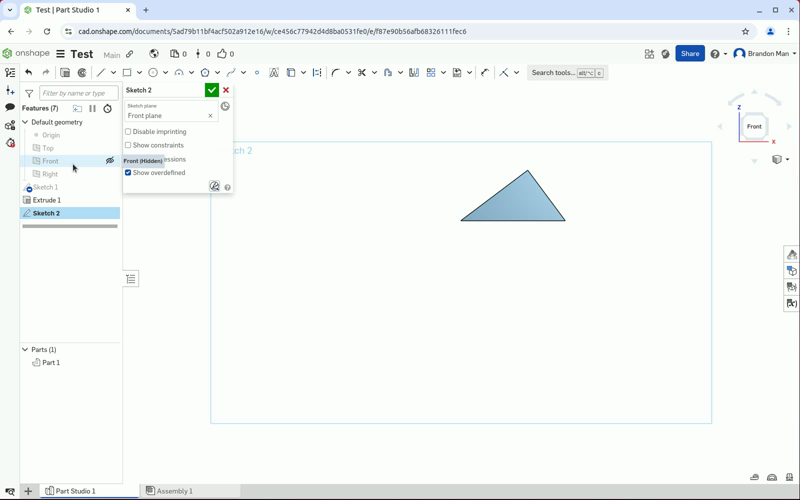
mouse_move(73, 352)
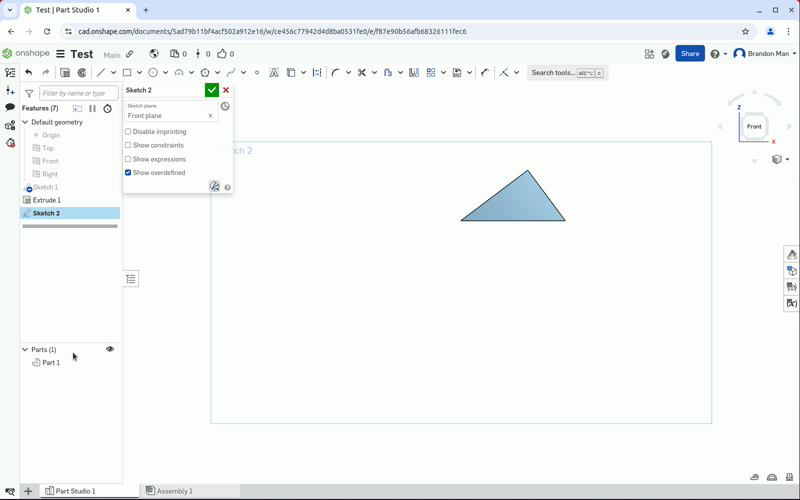
key(y)
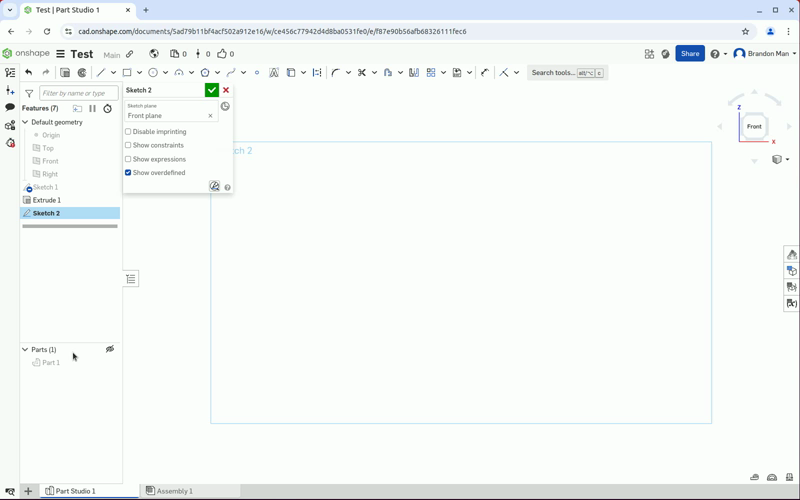
key(l)
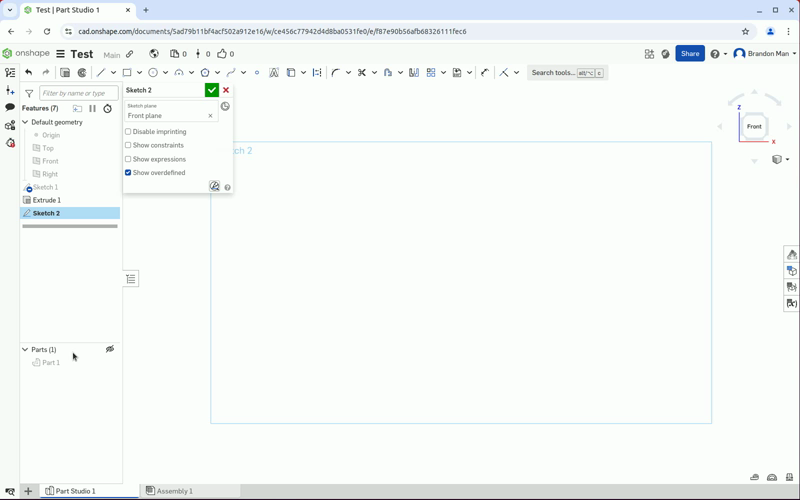
key_down(shift)
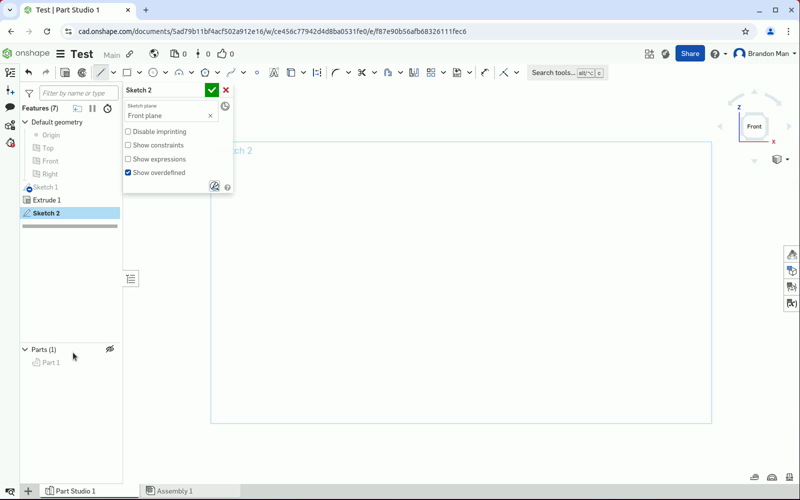
mouse_move(460, 282)
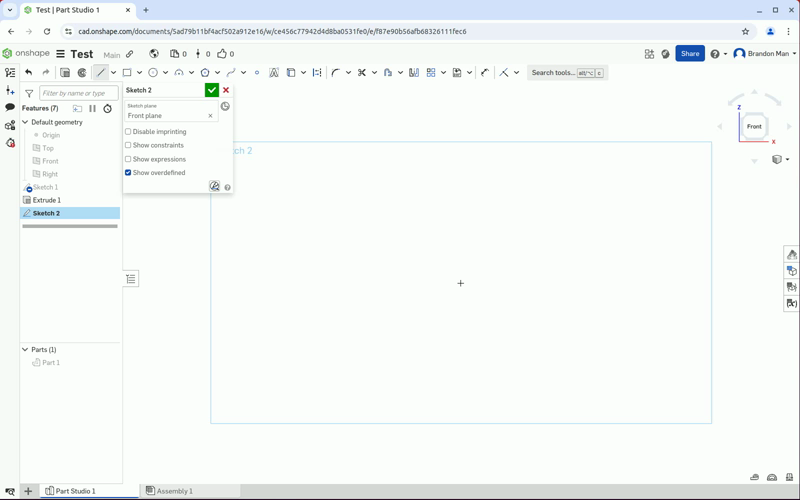
click(460, 282)
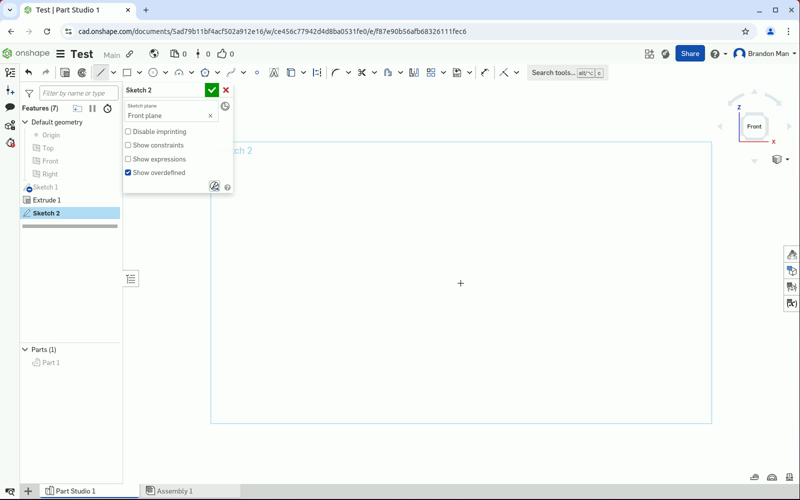
key_up(shift)
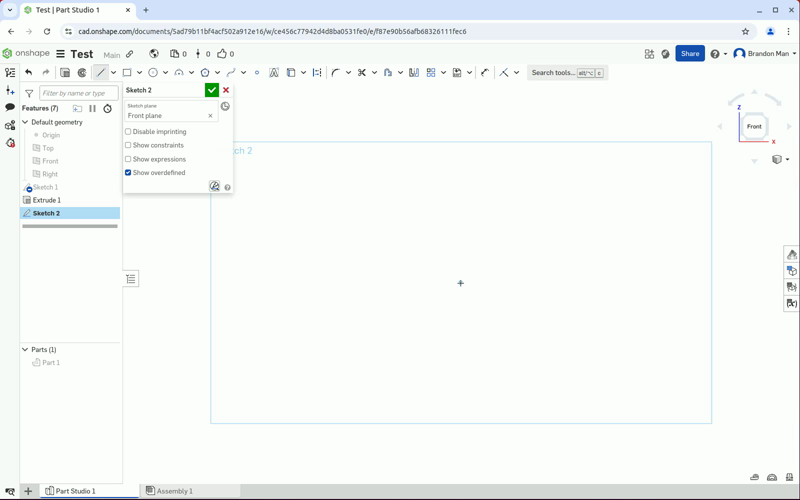
key_down(shift)
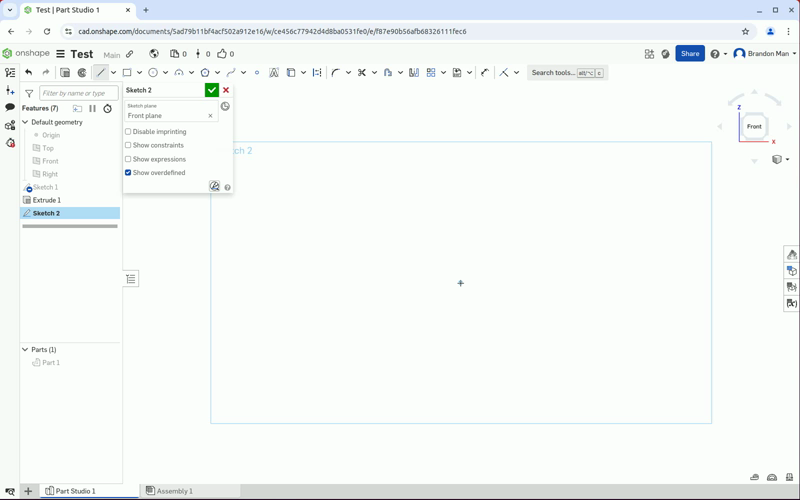
mouse_move(565, 282)
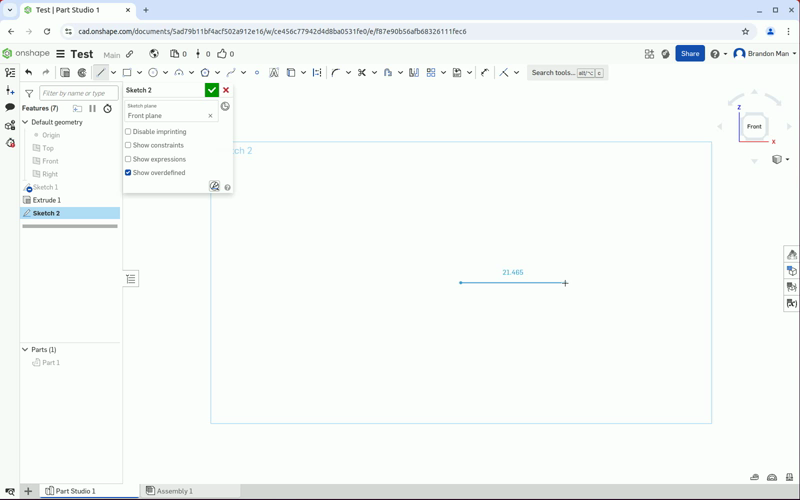
click(565, 282)
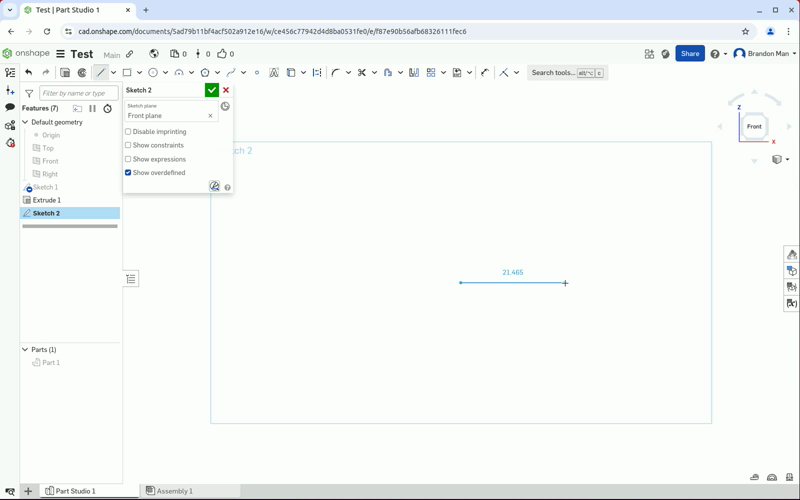
key_up(shift)
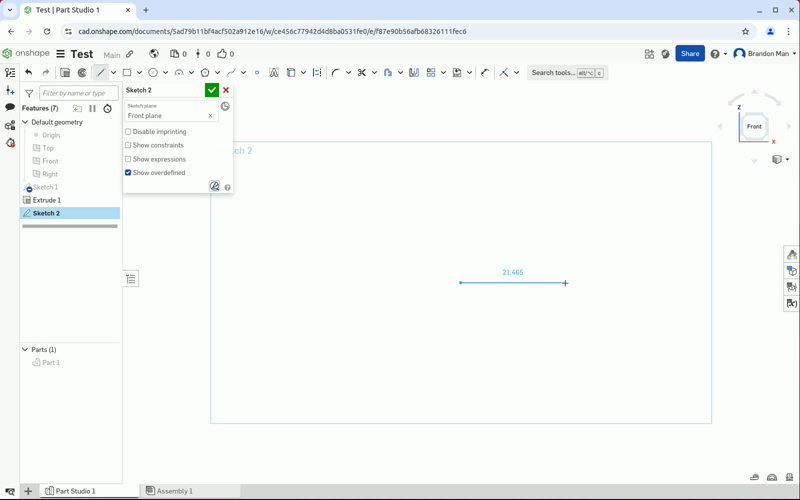
key_down(shift)
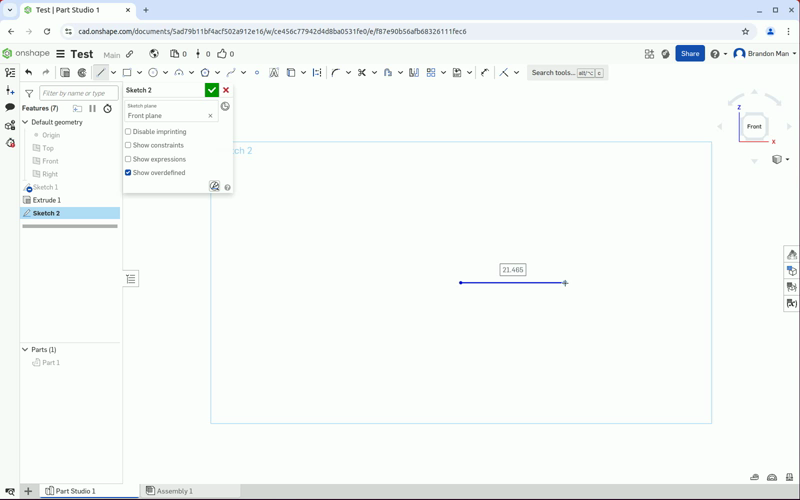
mouse_move(565, 220)
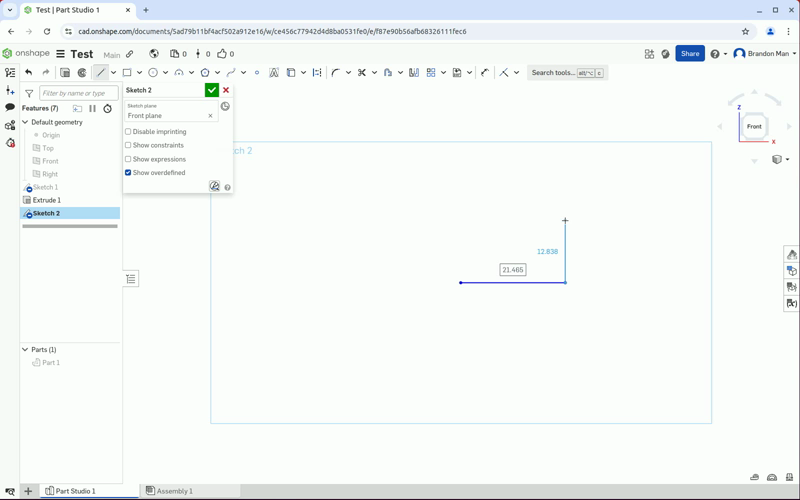
click(565, 220)
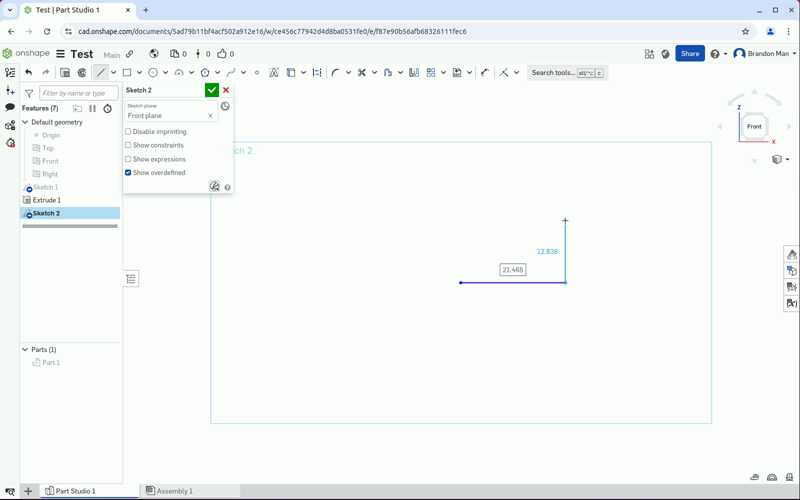
key_up(shift)
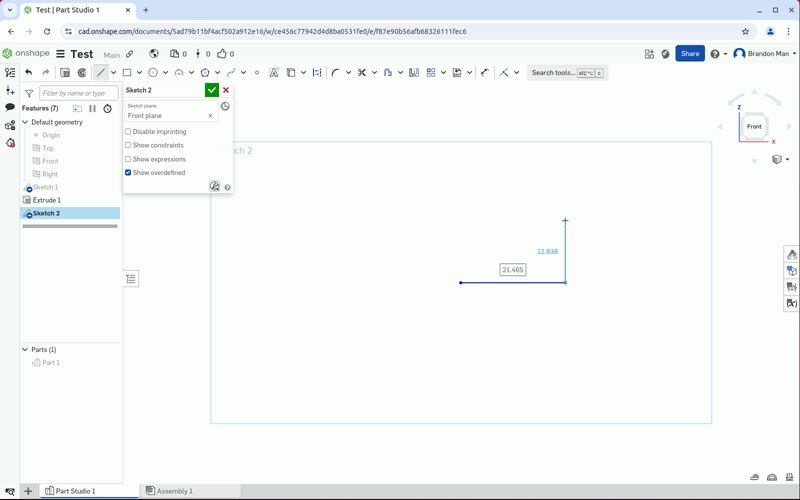
key_down(shift)
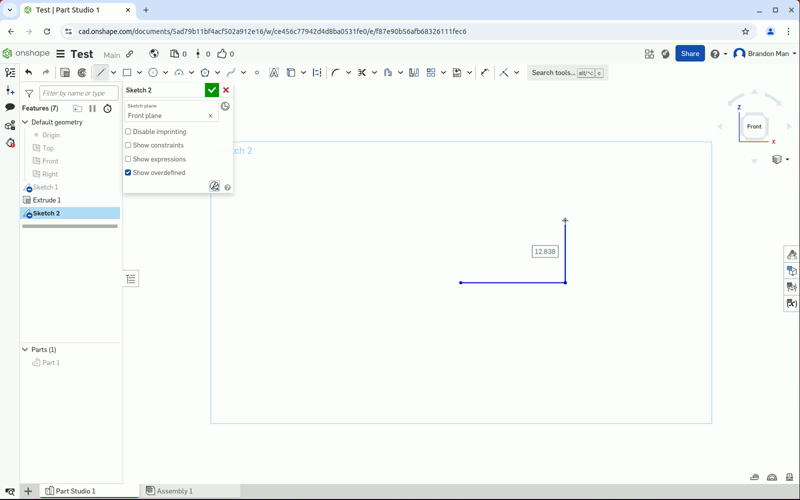
mouse_move(460, 220)
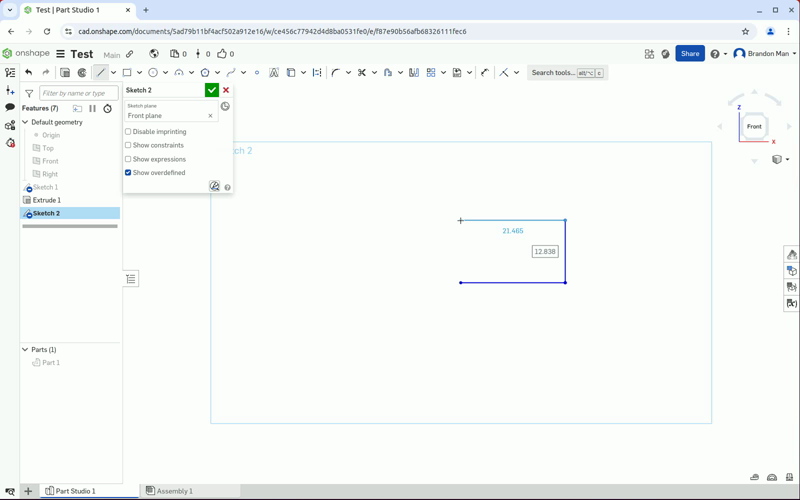
click(460, 220)
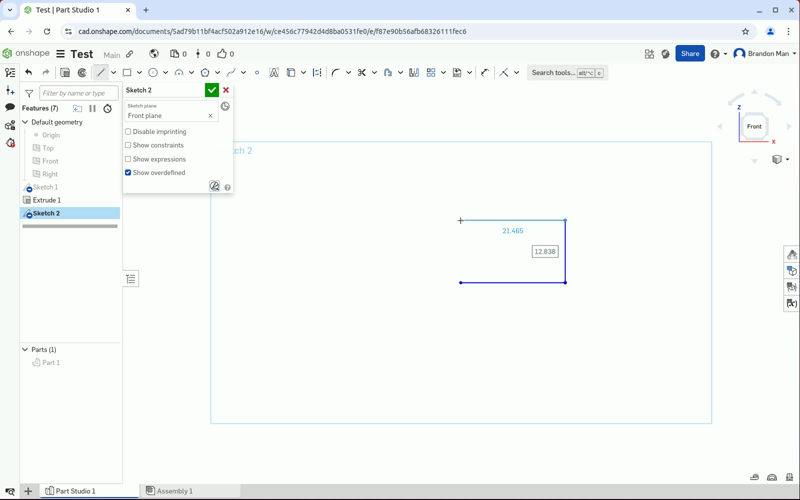
key_up(shift)
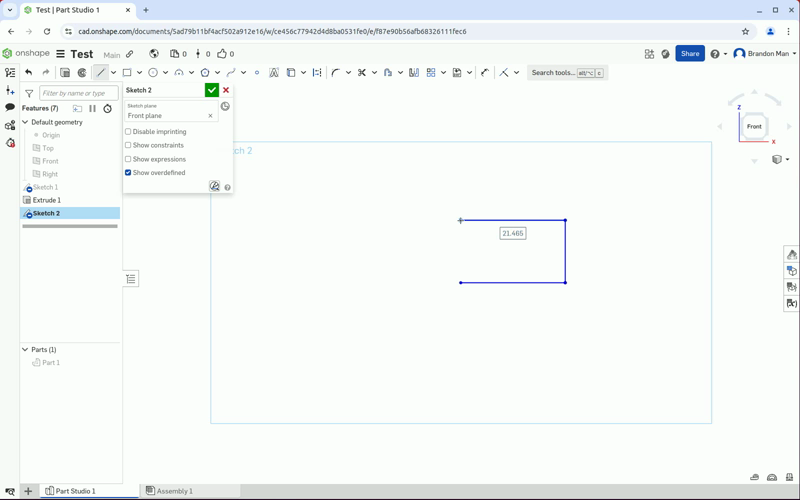
key_down(shift)
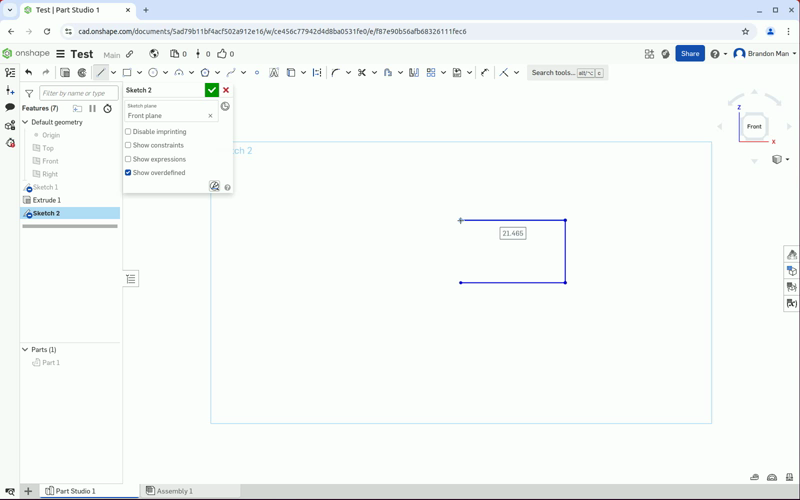
mouse_move(460, 282)
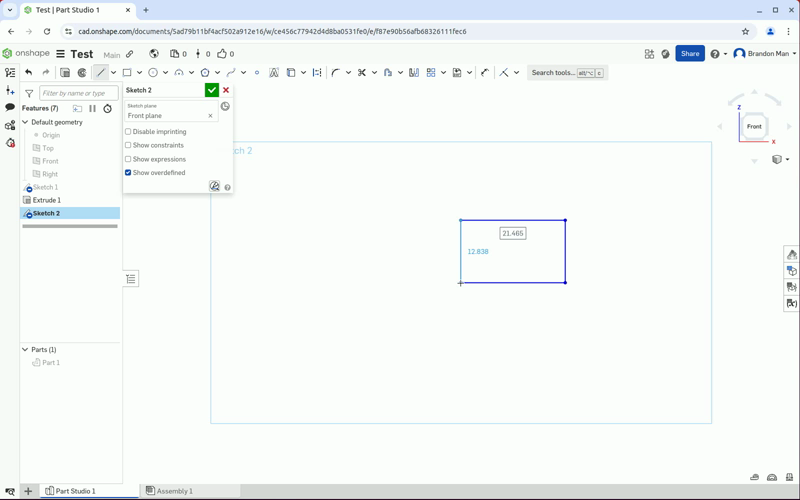
key_up(shift)
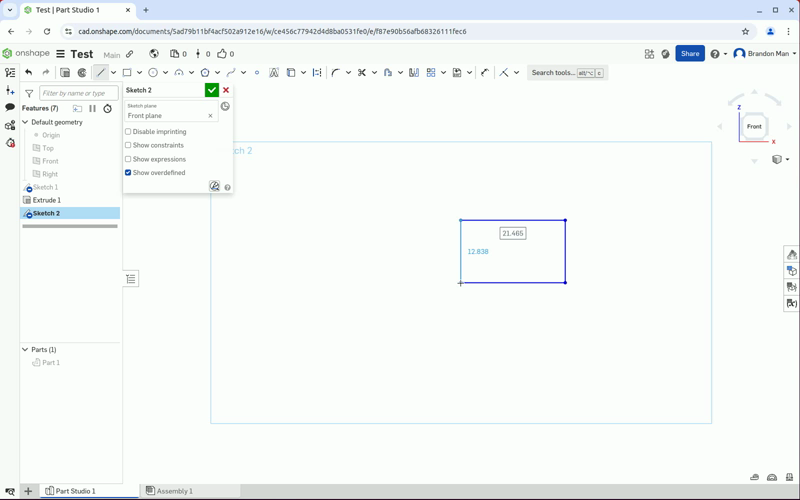
click(460, 282)
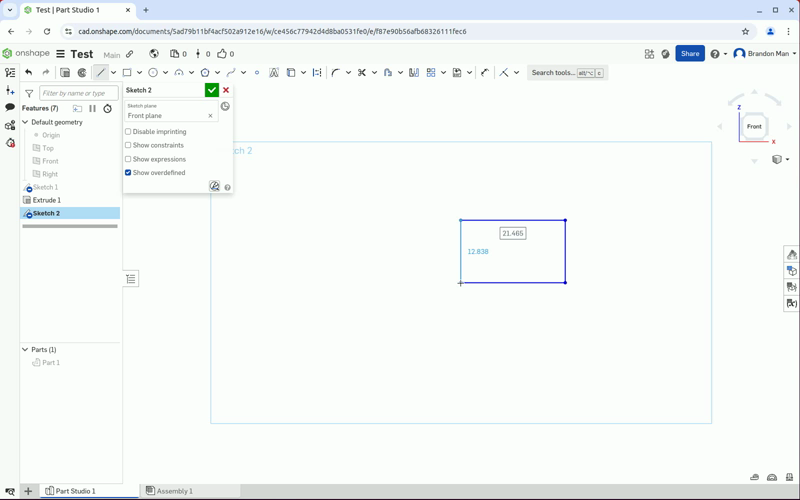
key(esc)
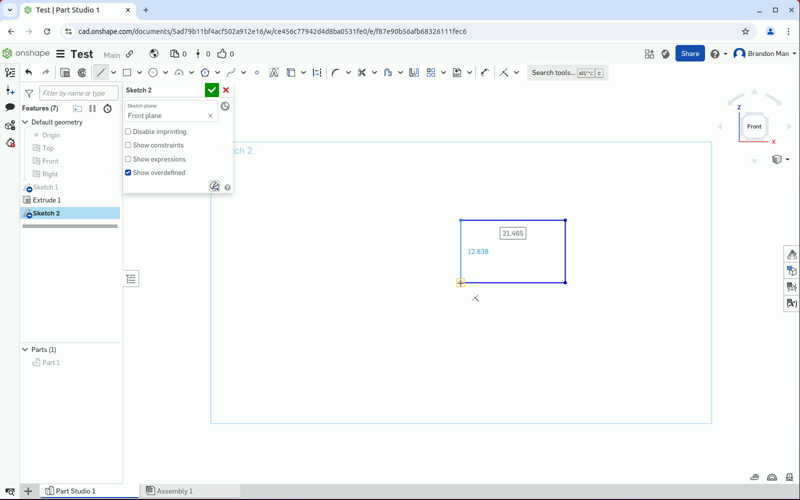
mouse_move(560, 244)
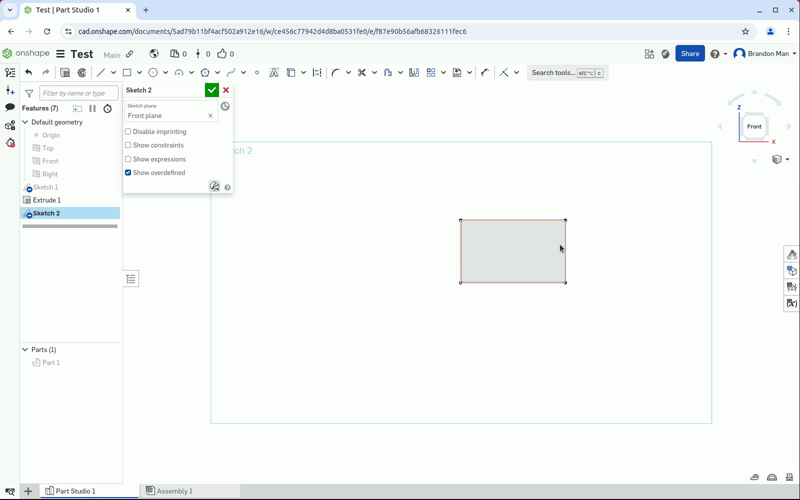
click(560, 244)
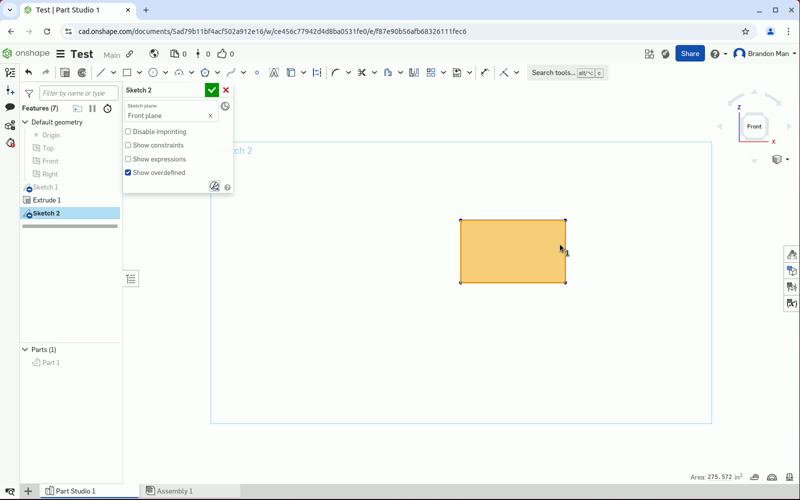
mouse_move(73, 352)
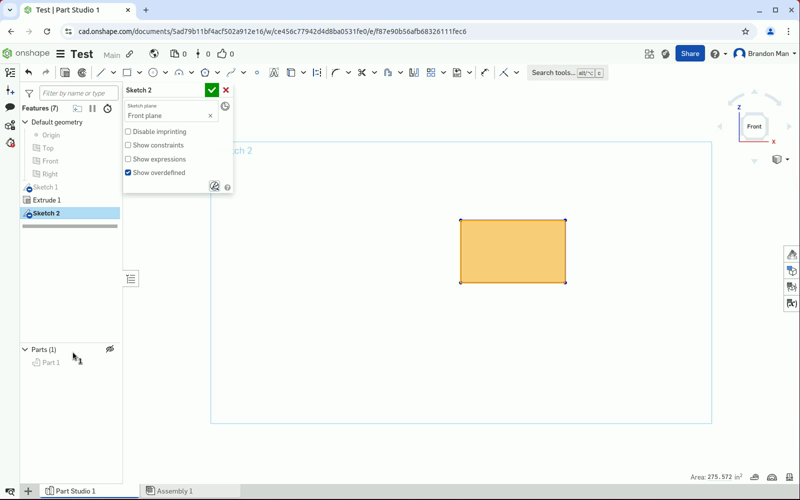
key(shift+y)
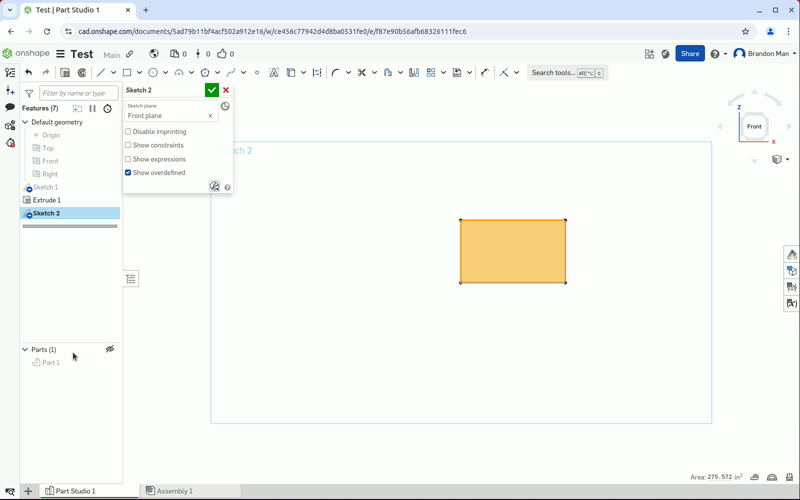
key(shift+e)
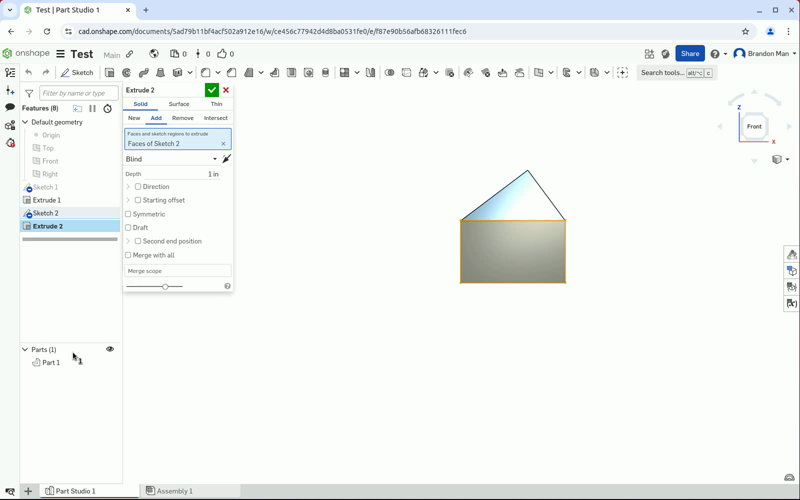
mouse_move(143, 106)
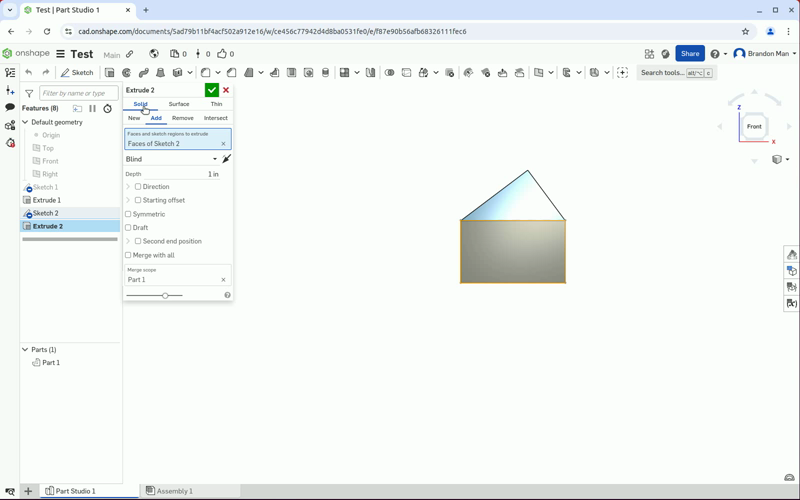
click(143, 106)
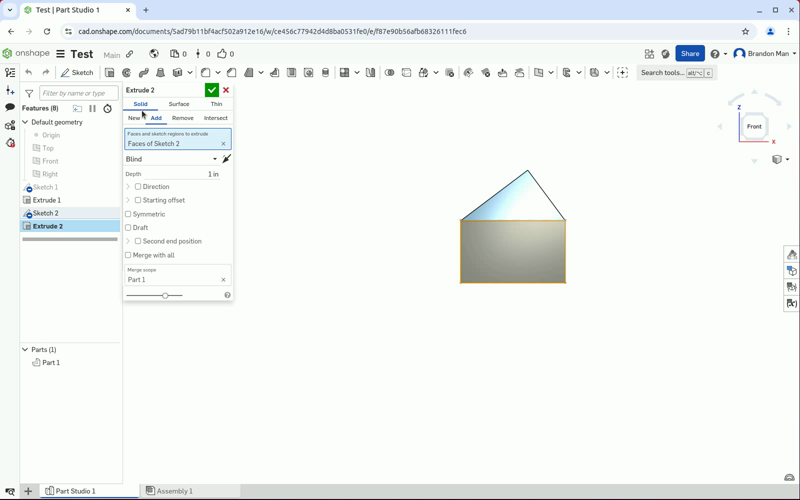
mouse_move(137, 120)
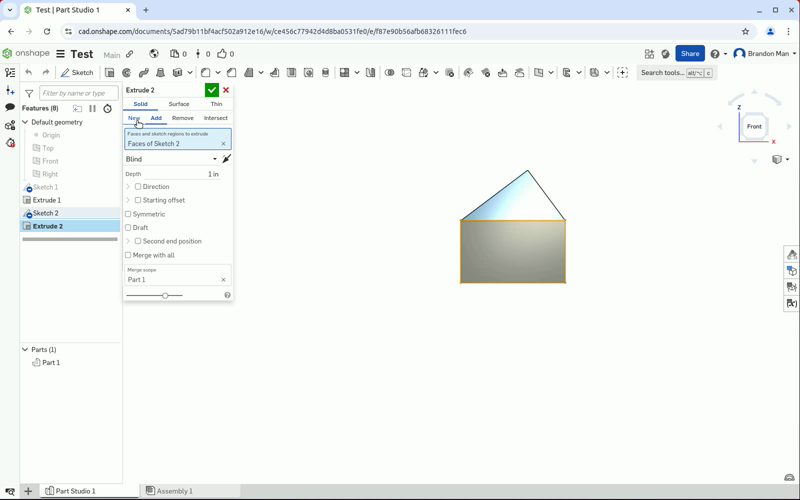
click(137, 120)
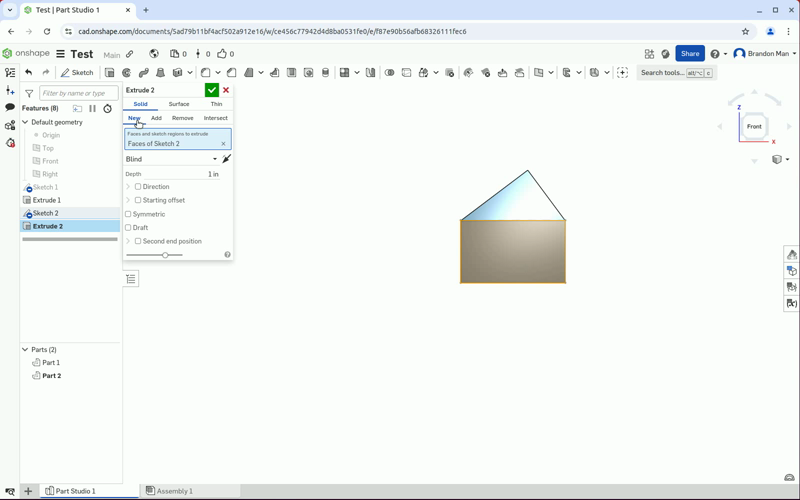
key(tab, 4)
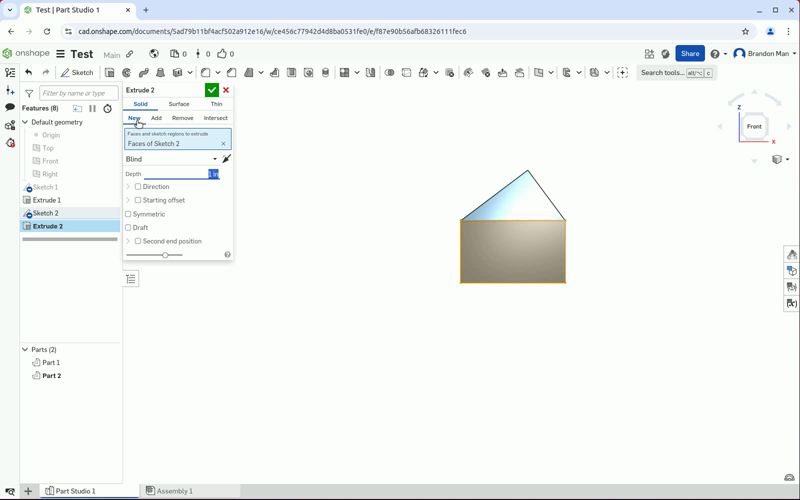
text(8.666)
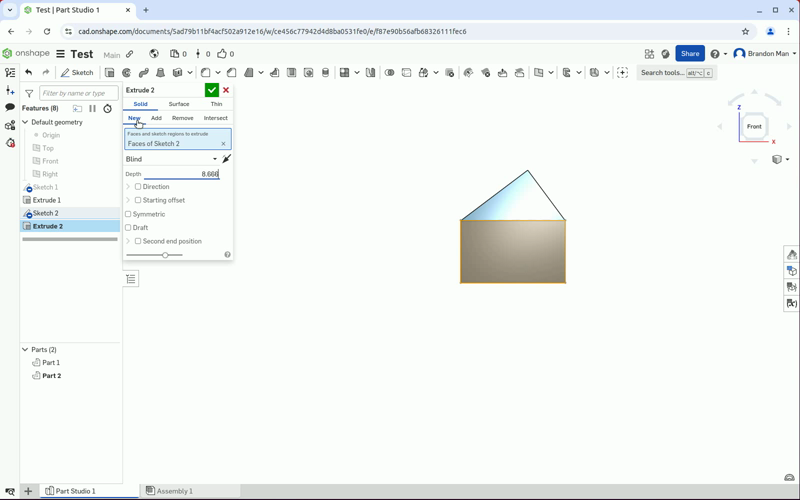
key(enter)
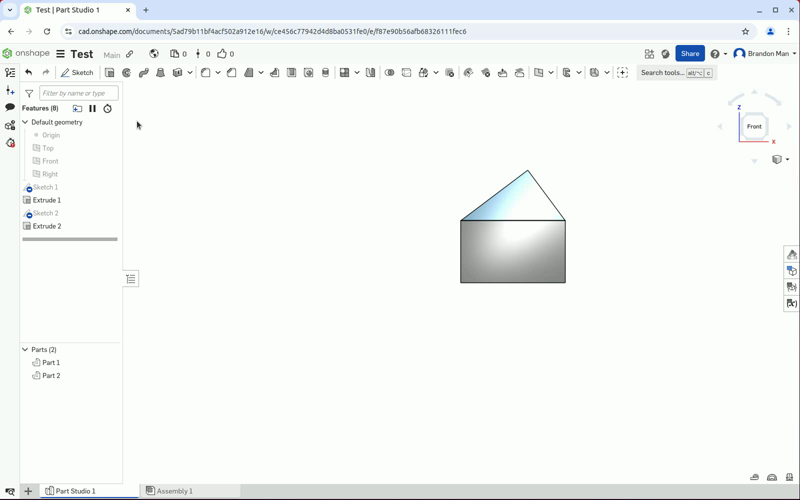
key(shift+h)
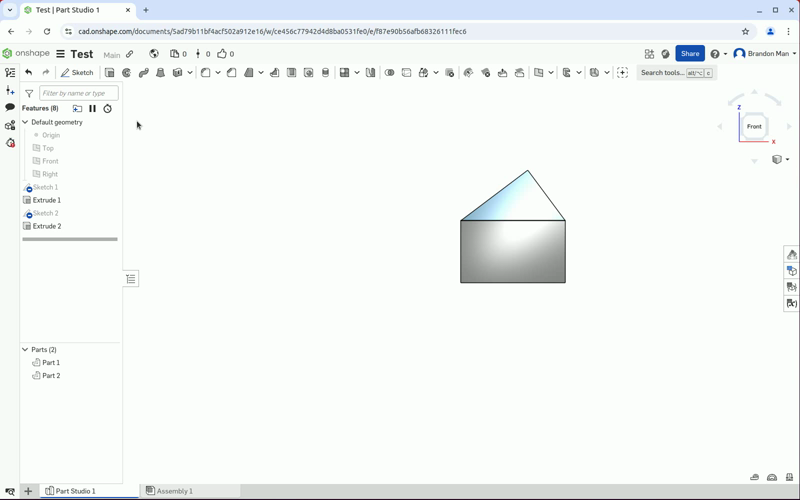
key(shift+h)
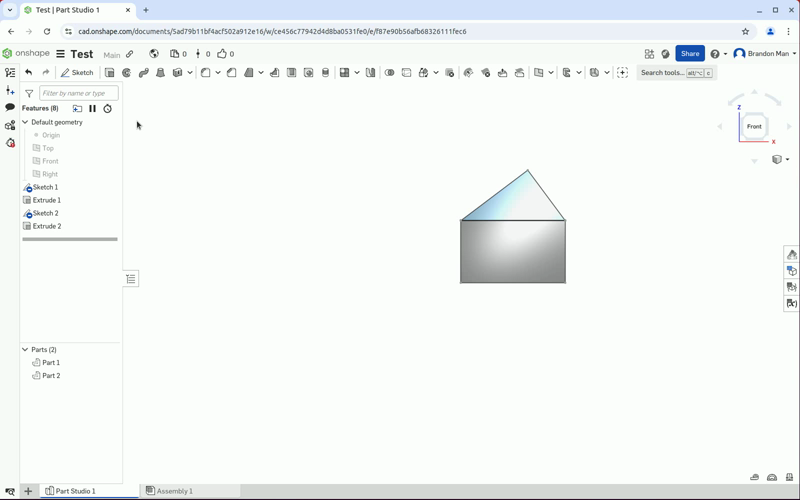
key(shift+7)
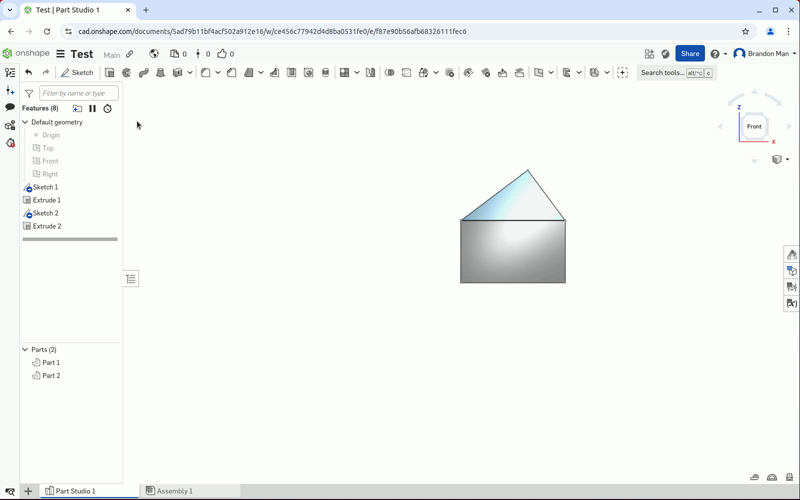
key(left, 2)
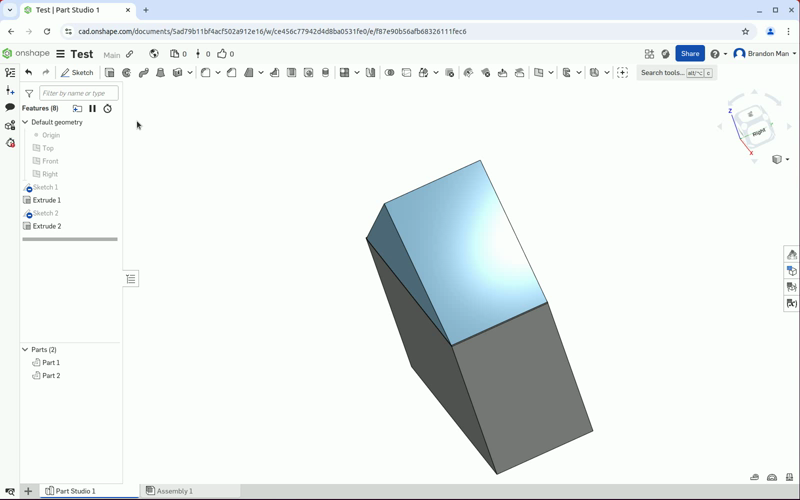
key(down, 2)
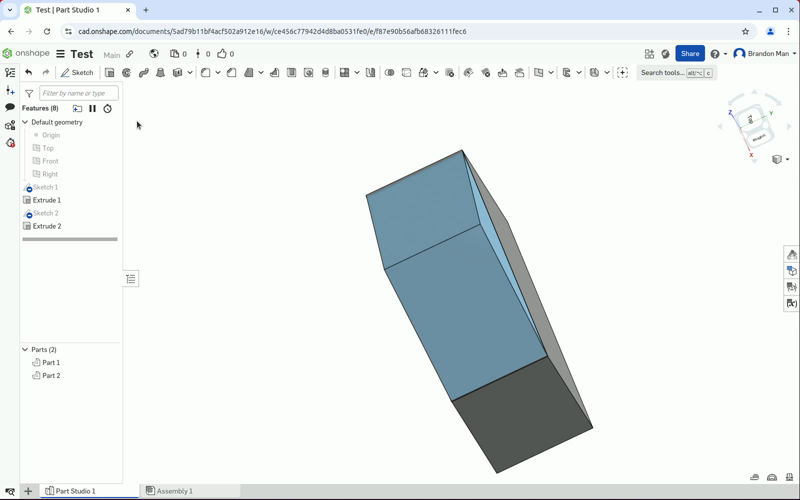
key(up, 2)
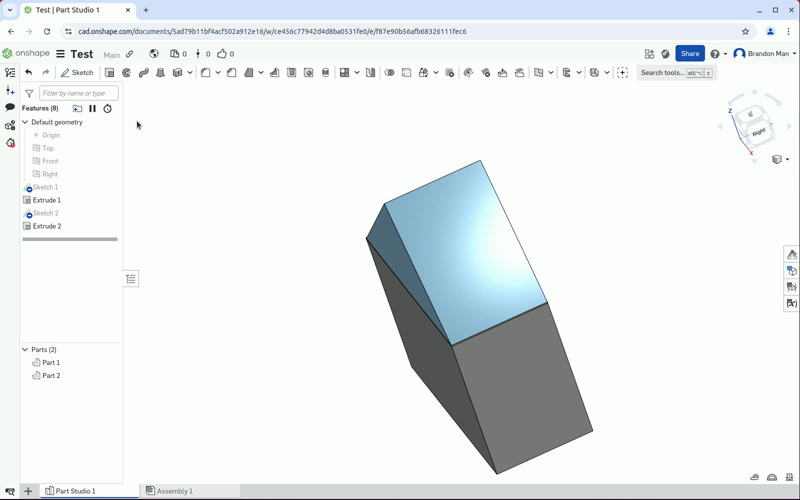
key(right, 2)
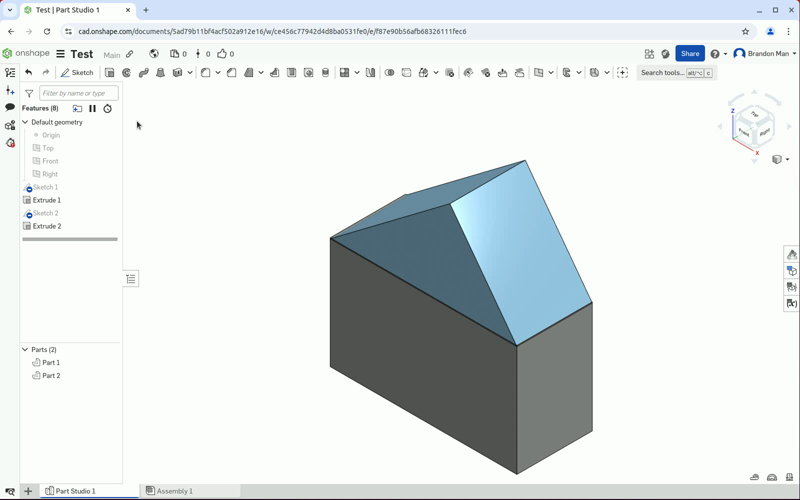
mouse_move(73, 189)
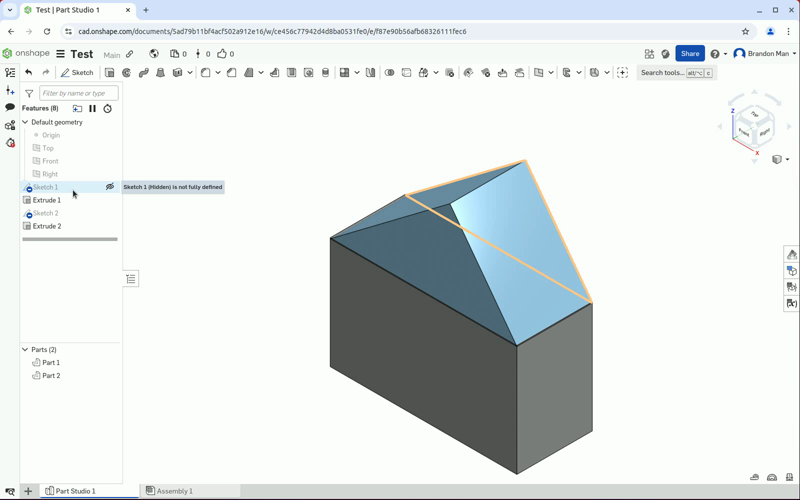
click(73, 189)